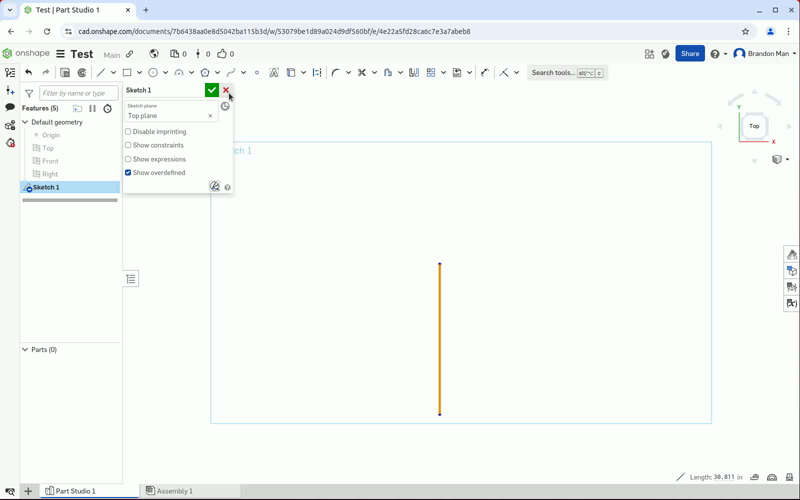
key(shift+h)
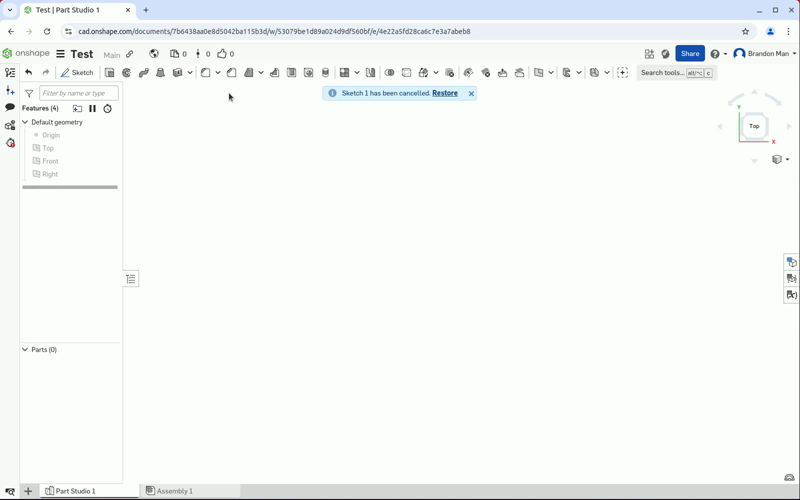
mouse_move(73, 352)
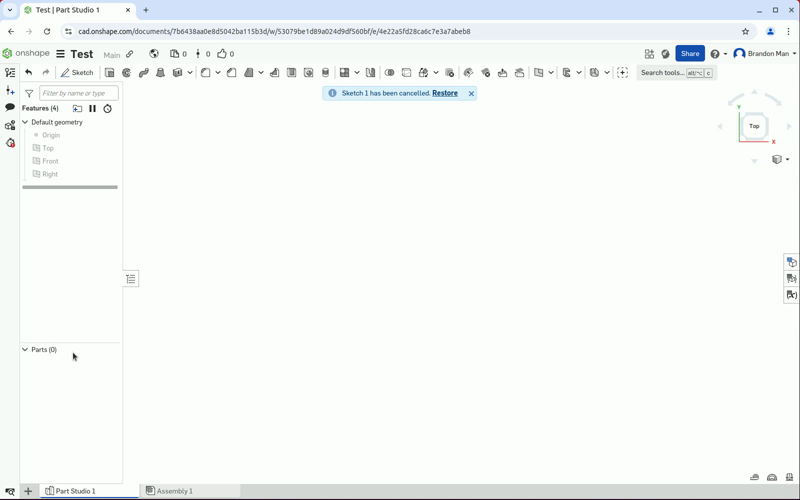
key(y)
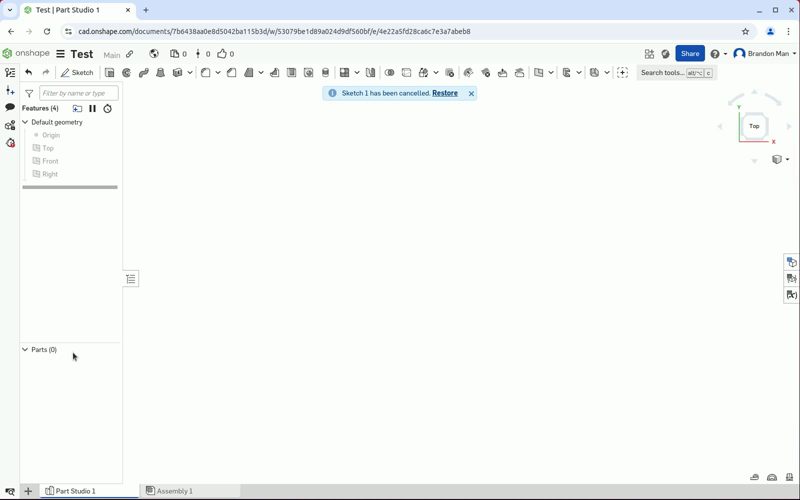
key(shift+p)
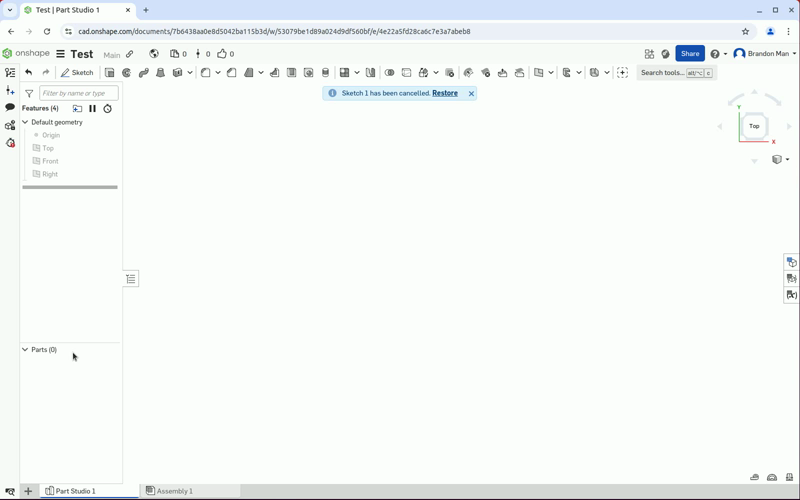
key(space)
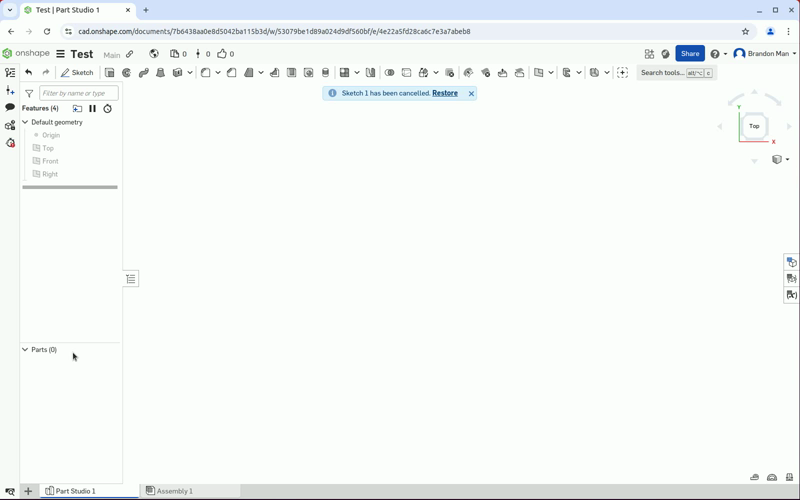
key_down(shift)
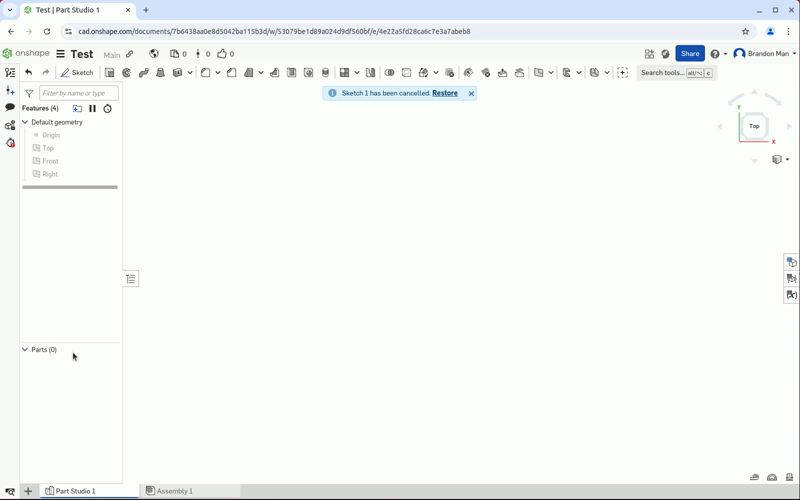
key(up)
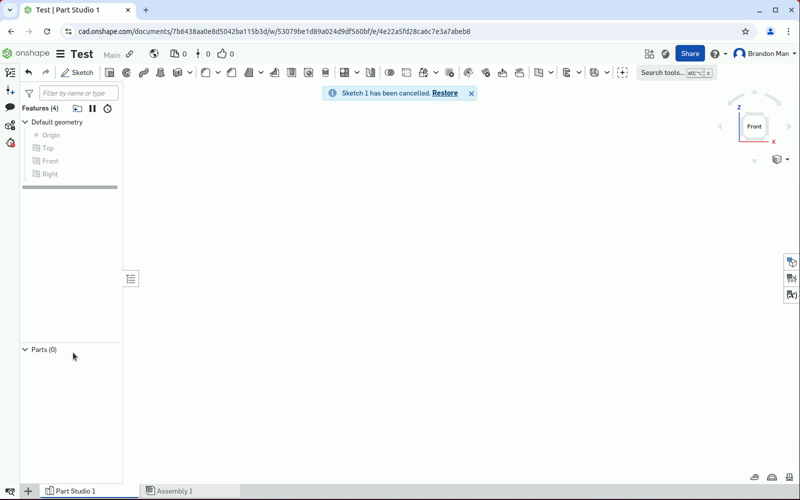
key_up(shift)
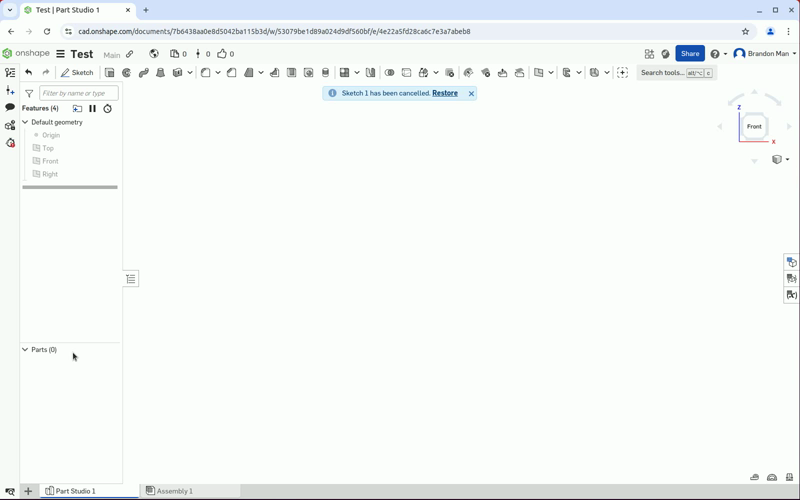
mouse_move(73, 352)
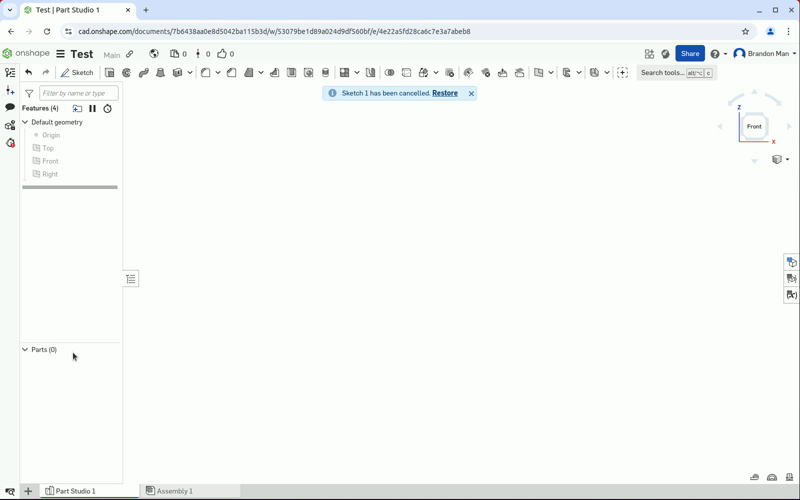
key(shift+y)
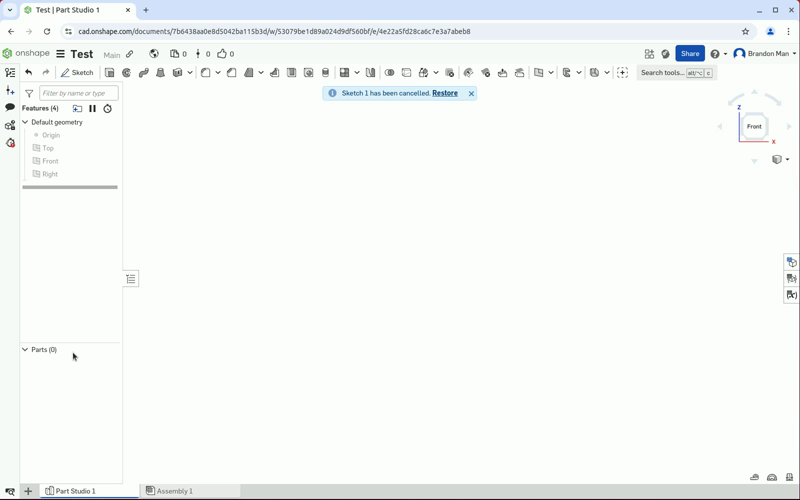
key(shift+s)
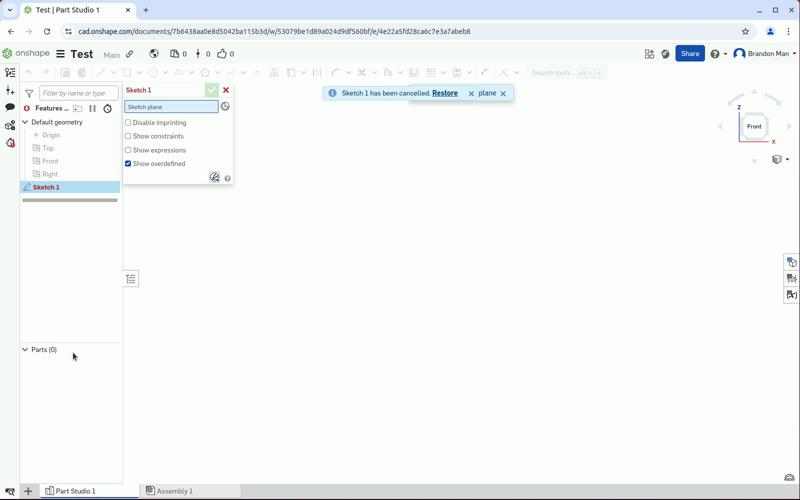
mouse_move(73, 163)
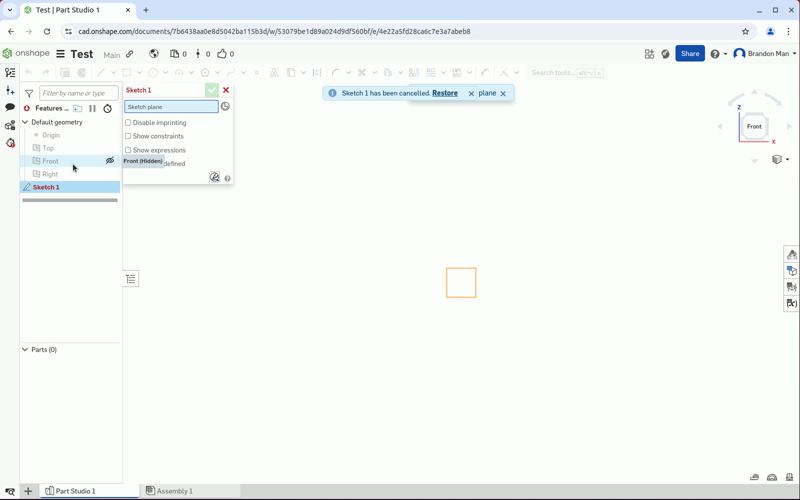
click(73, 163)
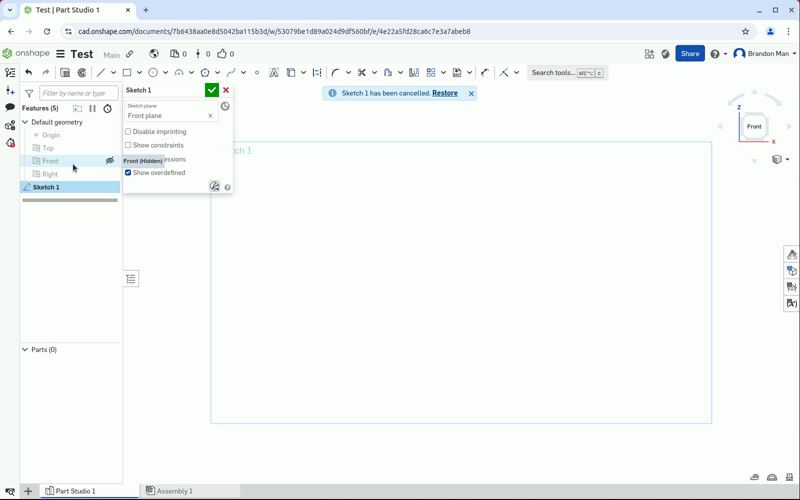
mouse_move(73, 352)
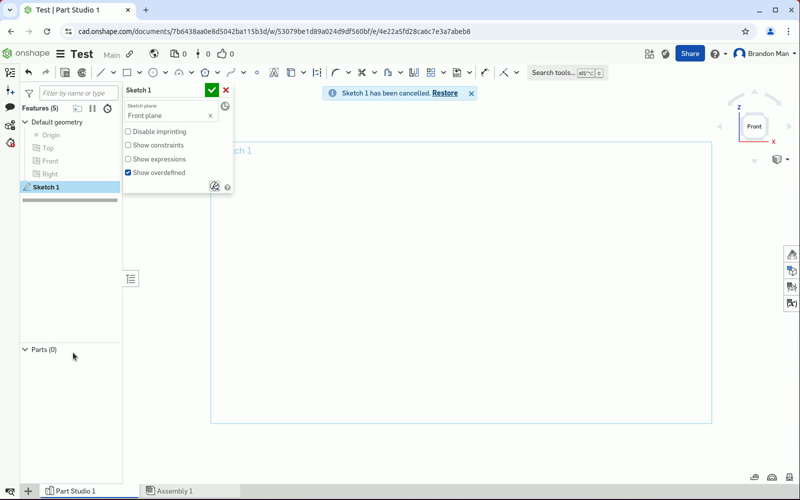
key(y)
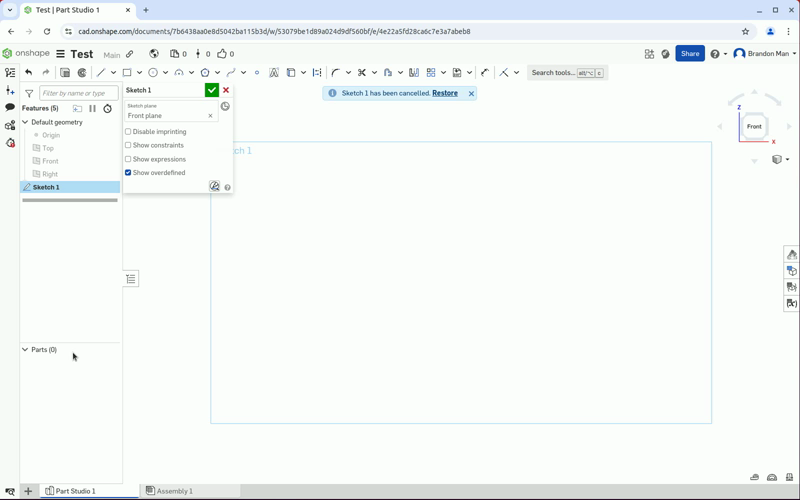
key(c)
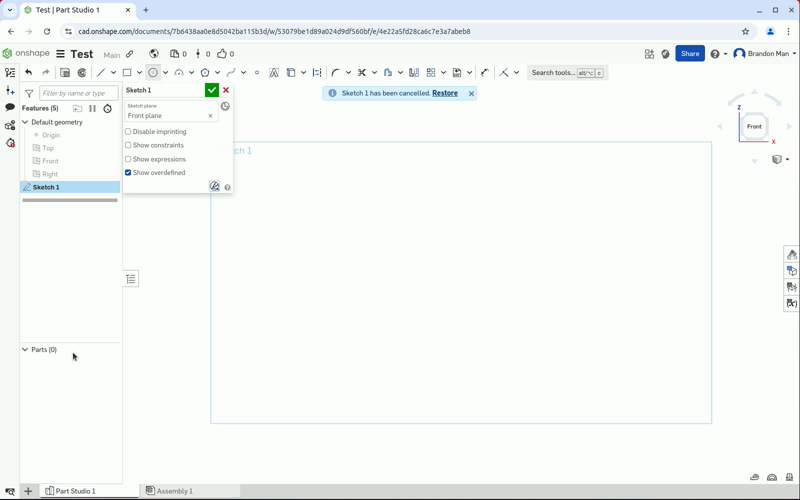
key_down(shift)
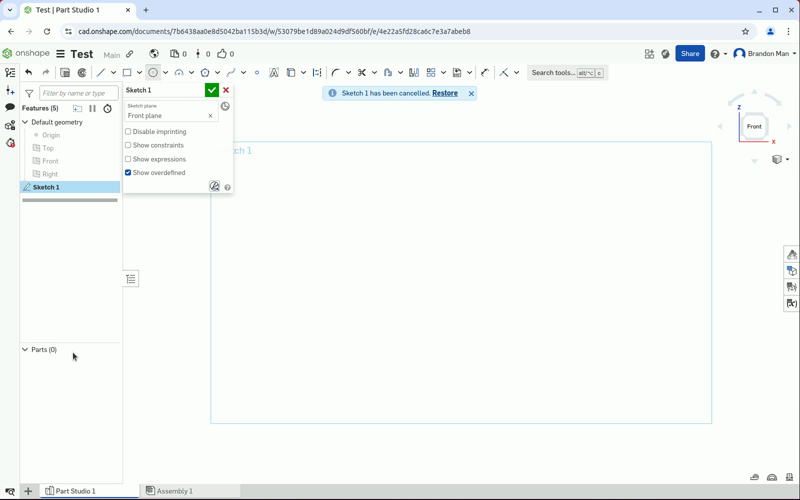
mouse_move(461, 282)
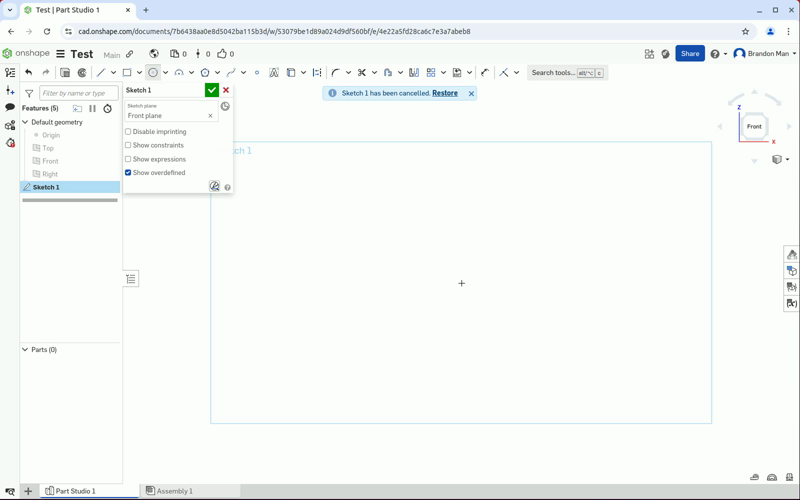
click(461, 282)
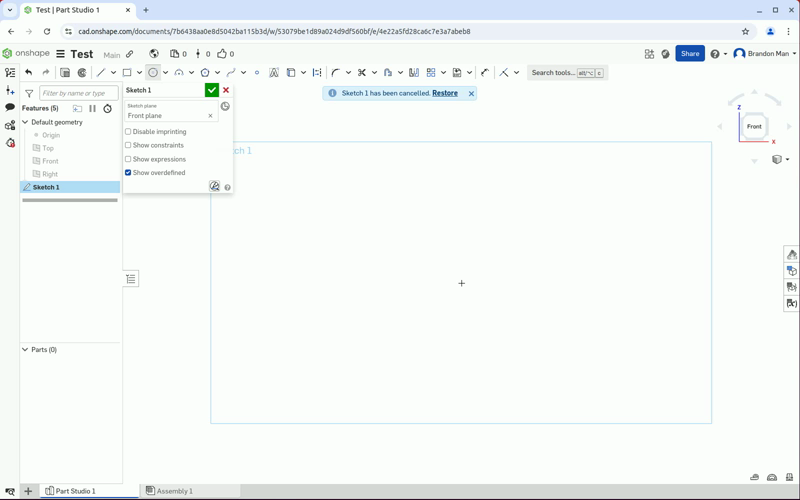
key_up(shift)
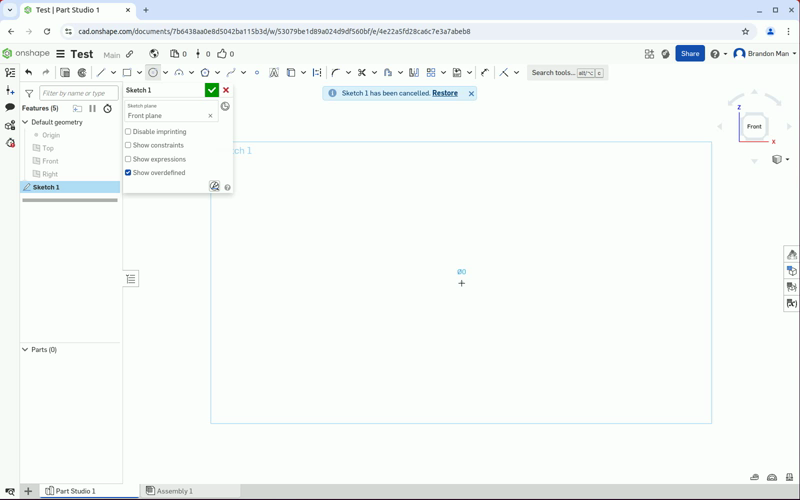
mouse_move(507, 282)
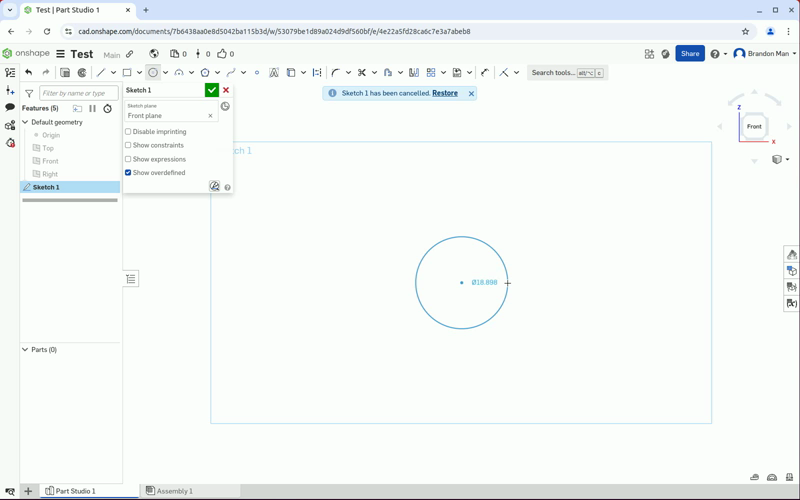
click(507, 282)
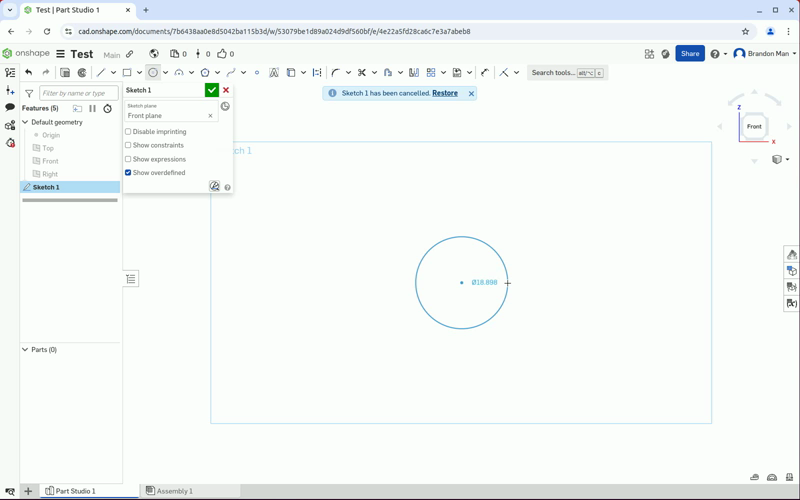
key(esc)
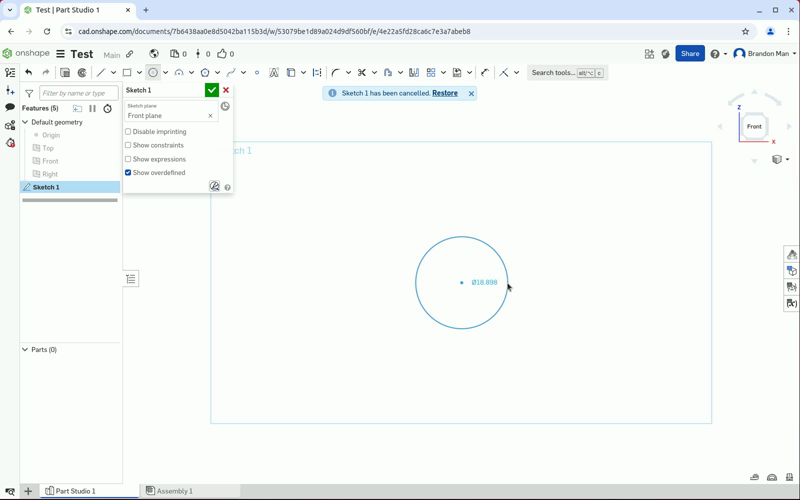
key(c)
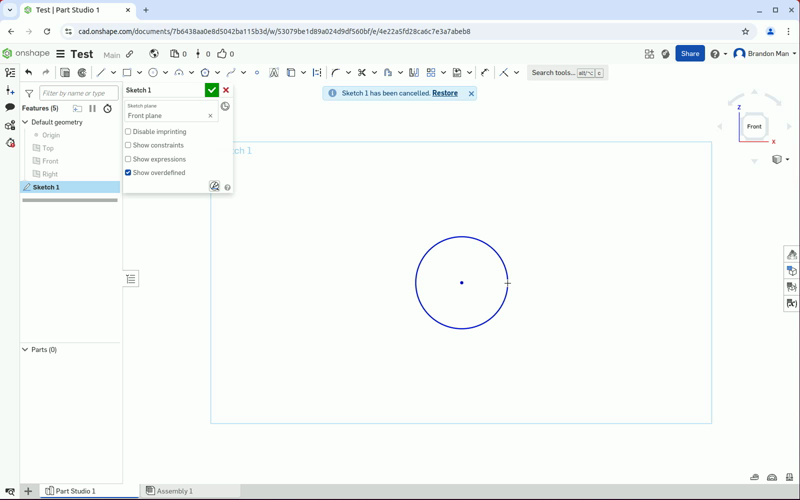
key_down(shift)
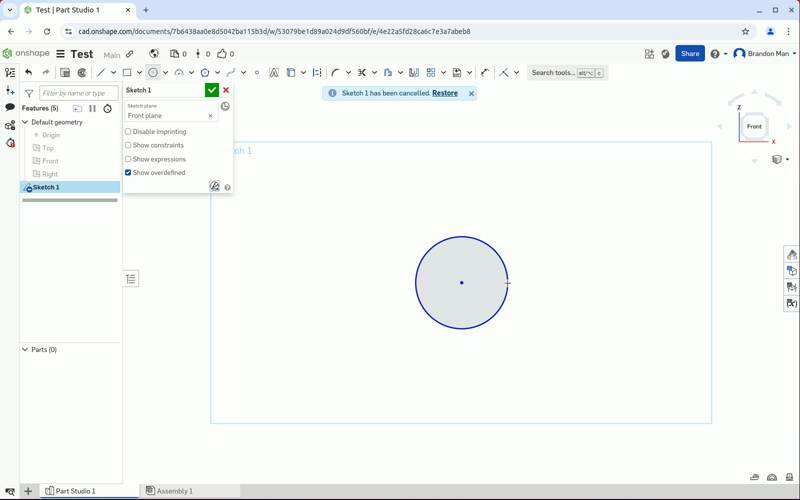
mouse_move(461, 282)
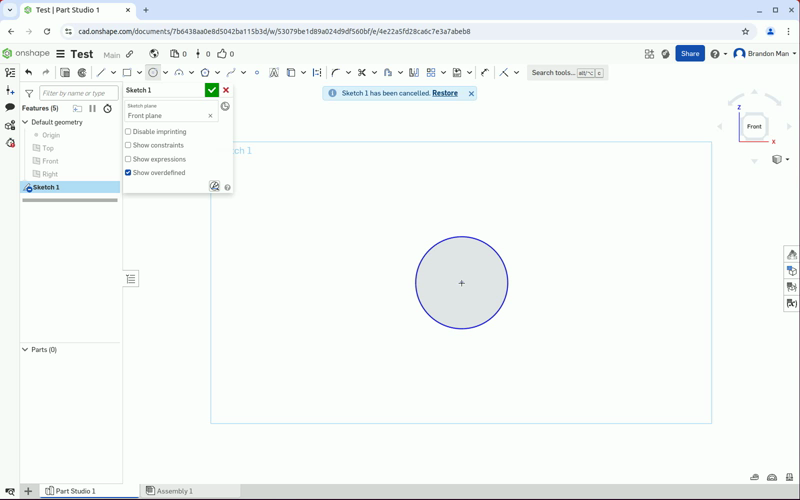
click(461, 282)
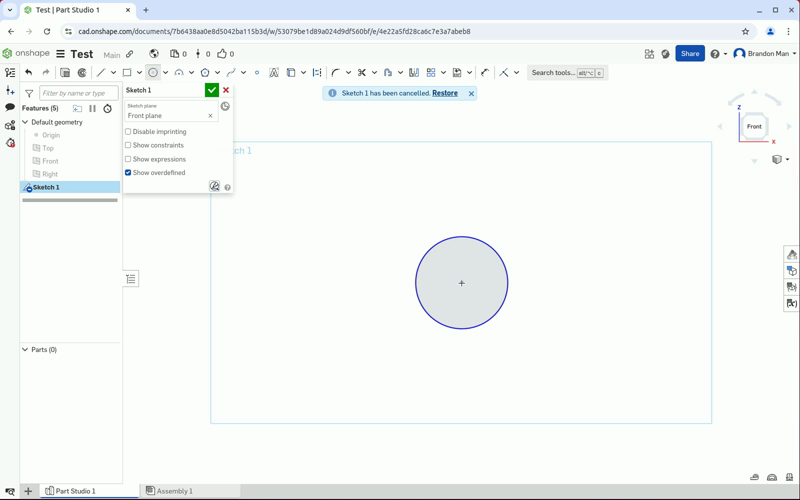
key_up(shift)
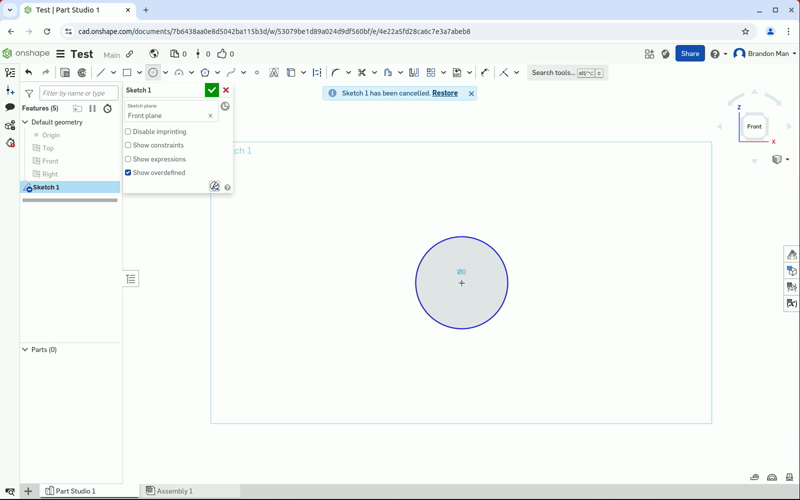
mouse_move(484, 282)
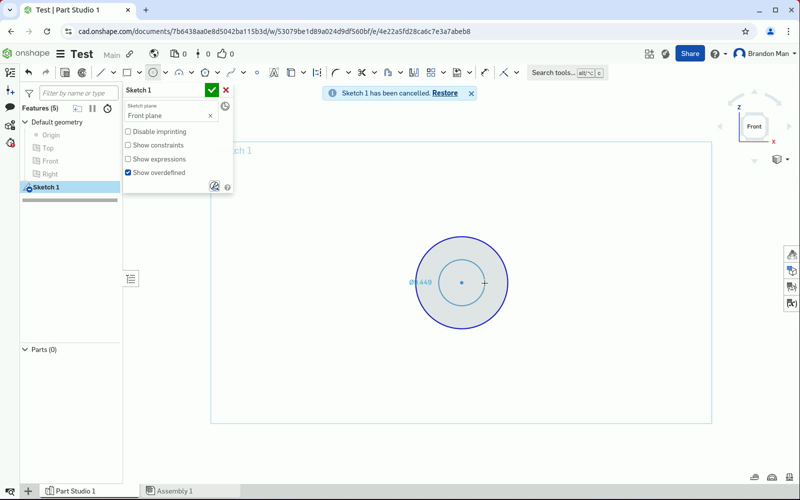
click(484, 282)
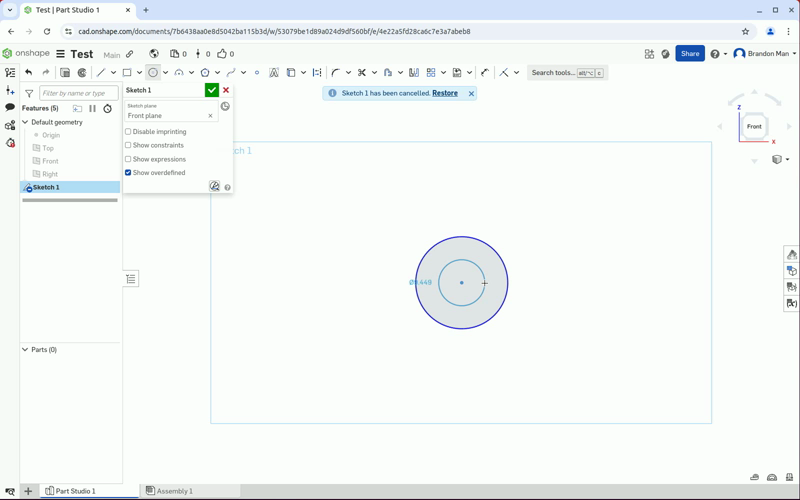
key(esc)
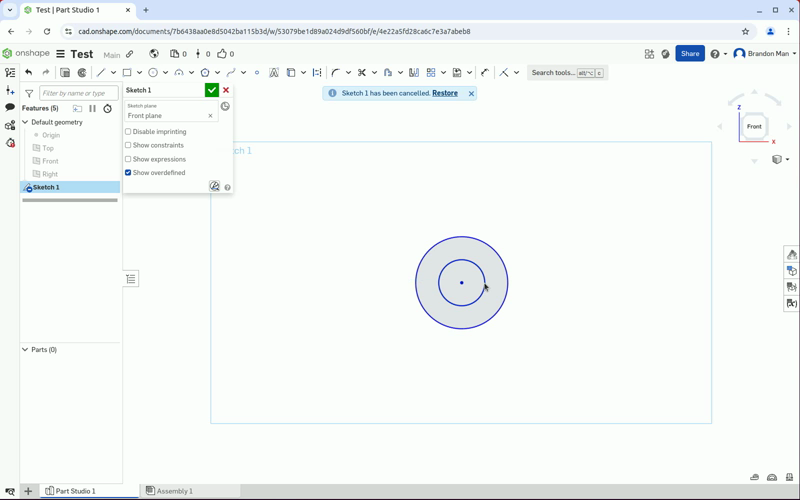
mouse_move(438, 266)
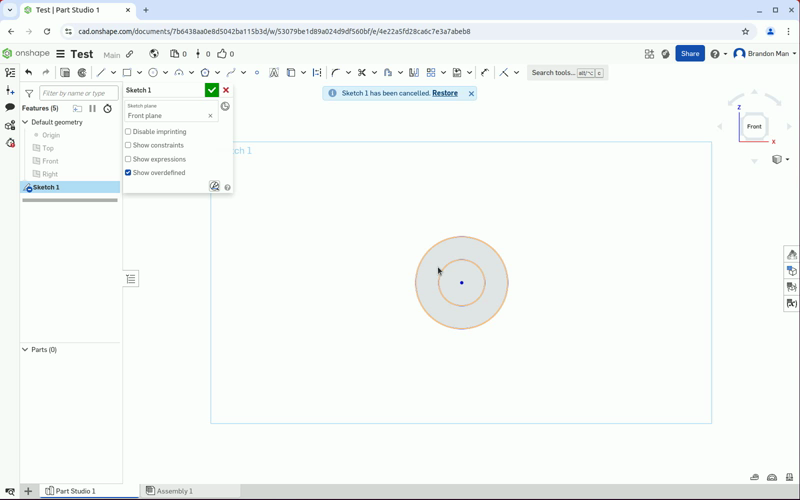
click(438, 266)
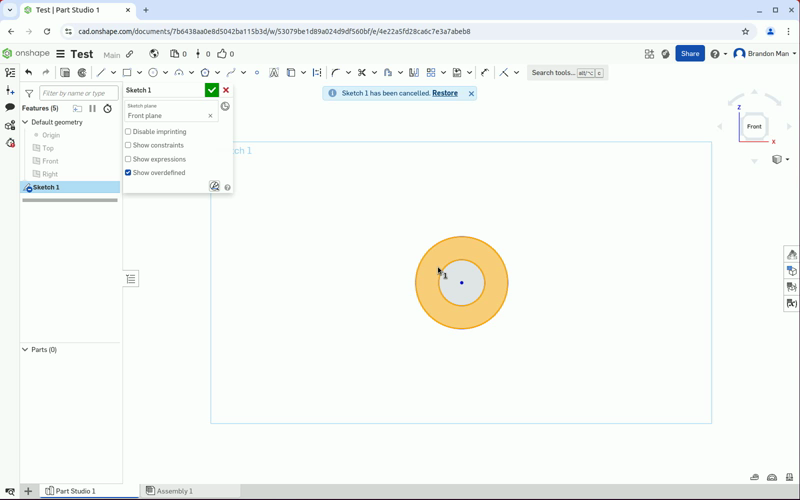
mouse_move(73, 352)
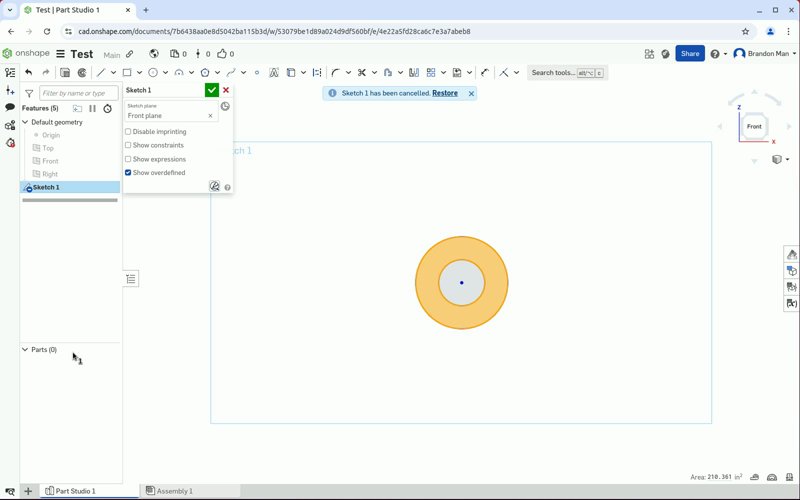
key(shift+y)
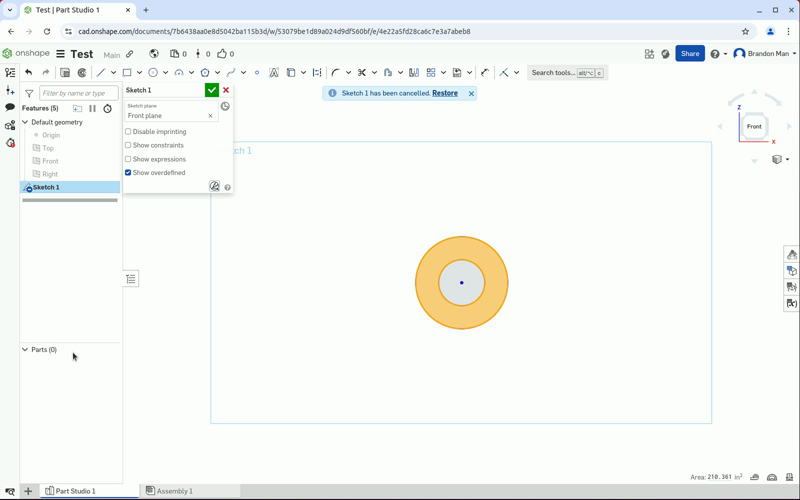
key(shift+e)
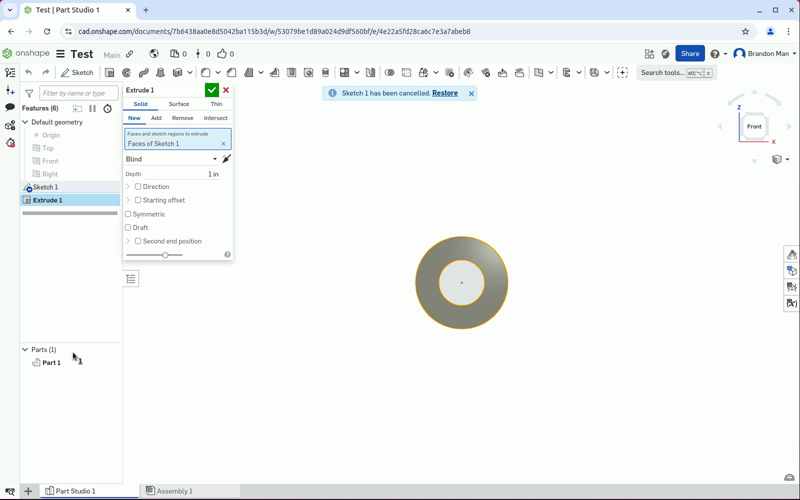
mouse_move(143, 106)
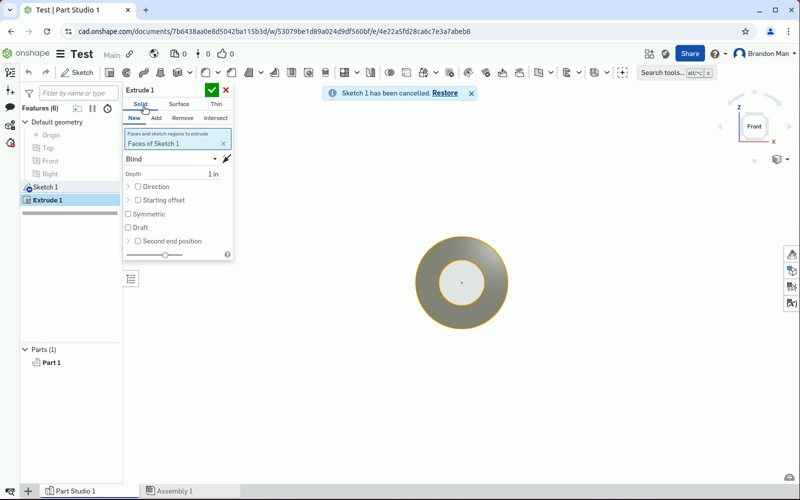
click(143, 106)
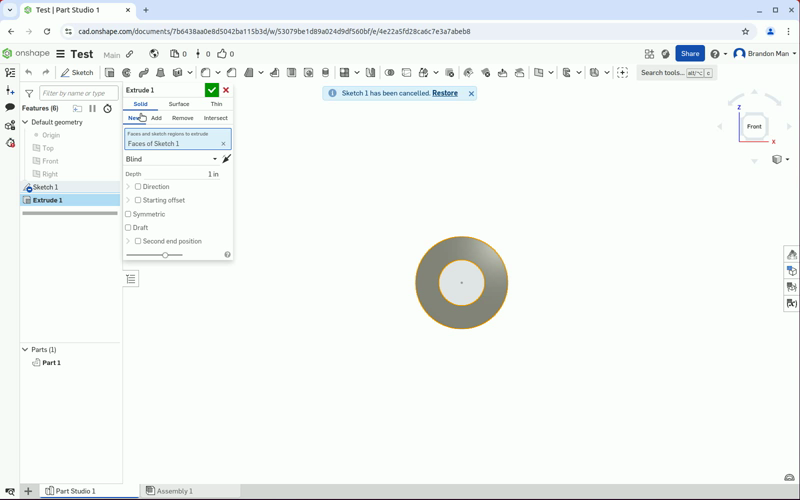
mouse_move(137, 120)
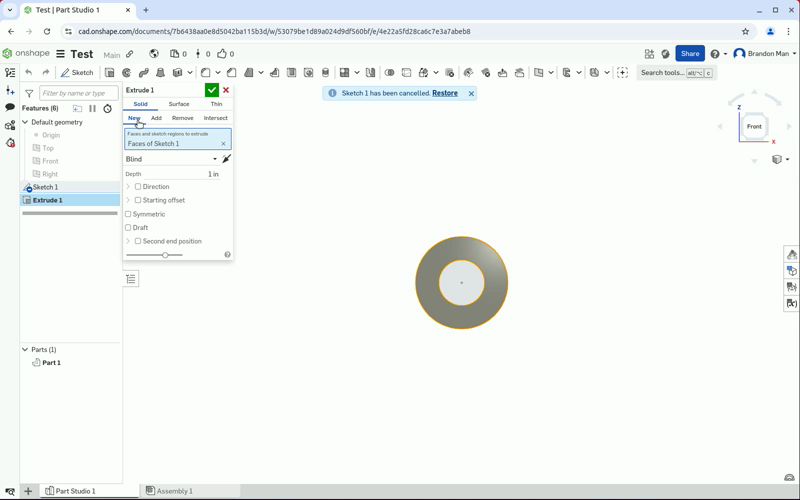
click(137, 120)
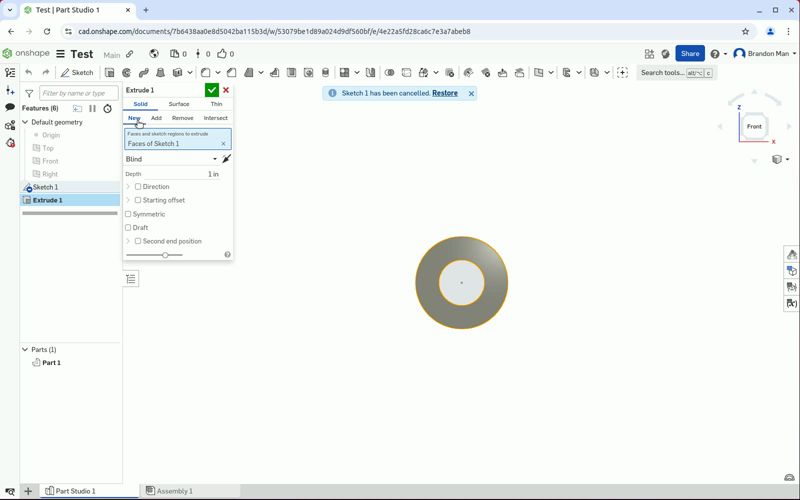
key(tab, 4)
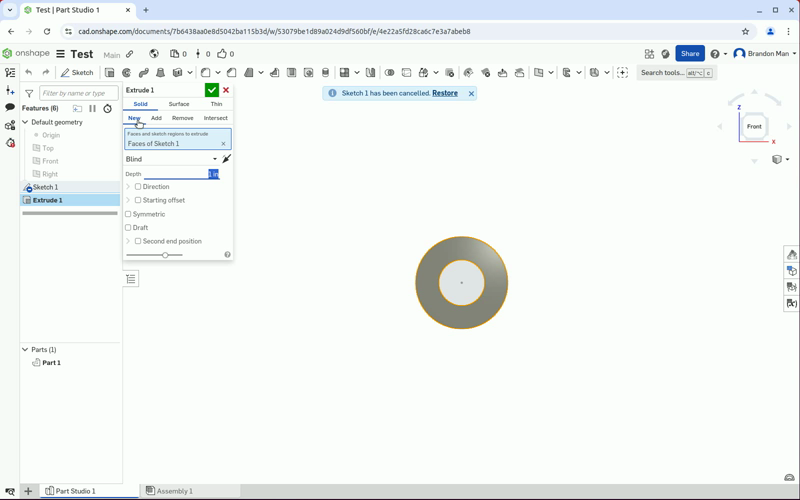
text(23.108)
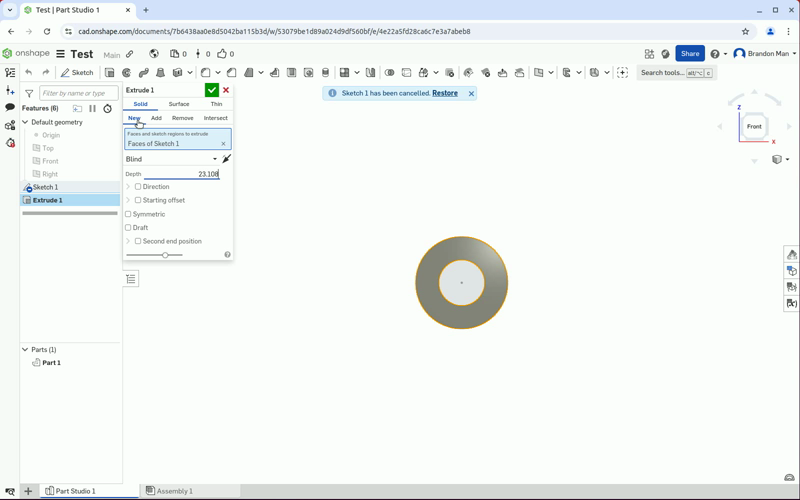
key(enter)
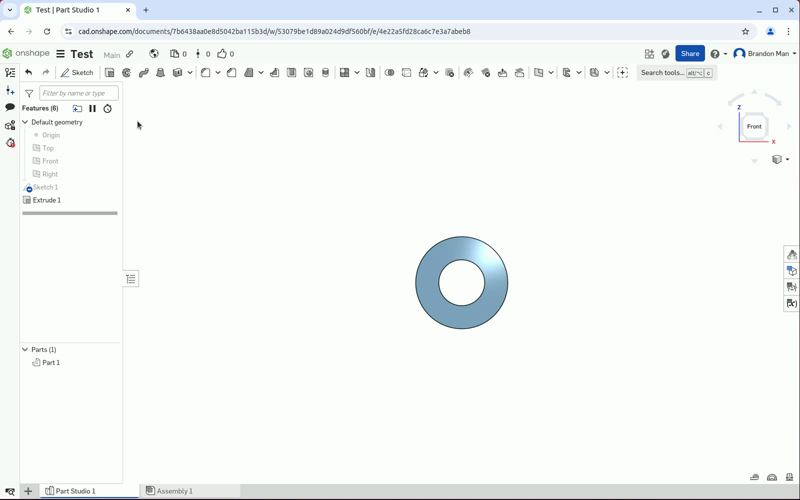
key(shift+h)
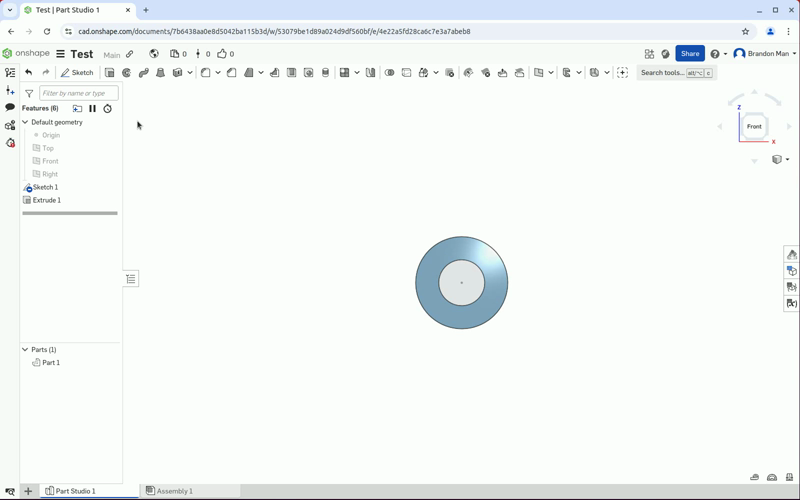
key(shift+h)
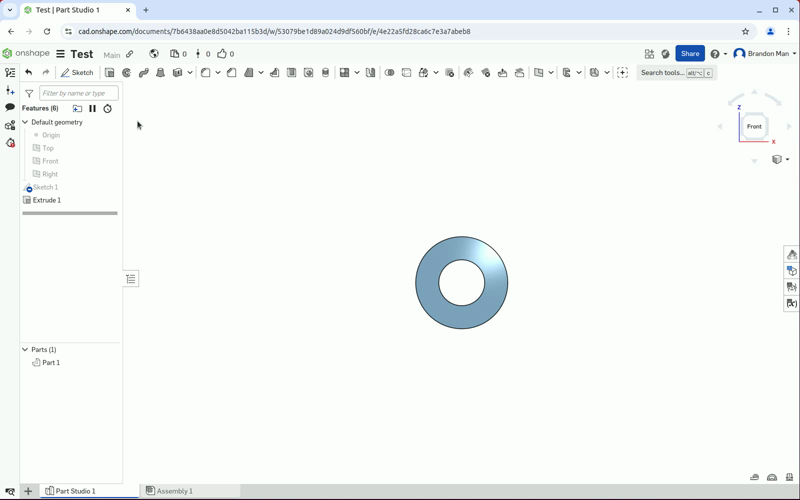
mouse_move(73, 189)
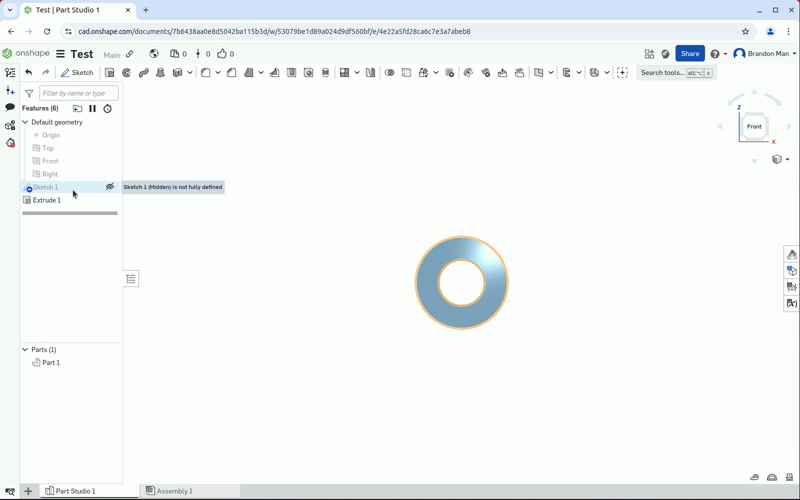
click(73, 189)
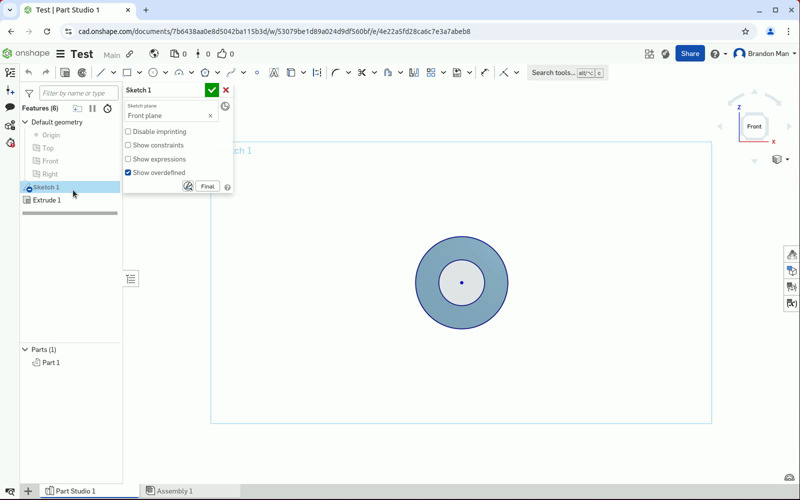
mouse_move(229, 92)
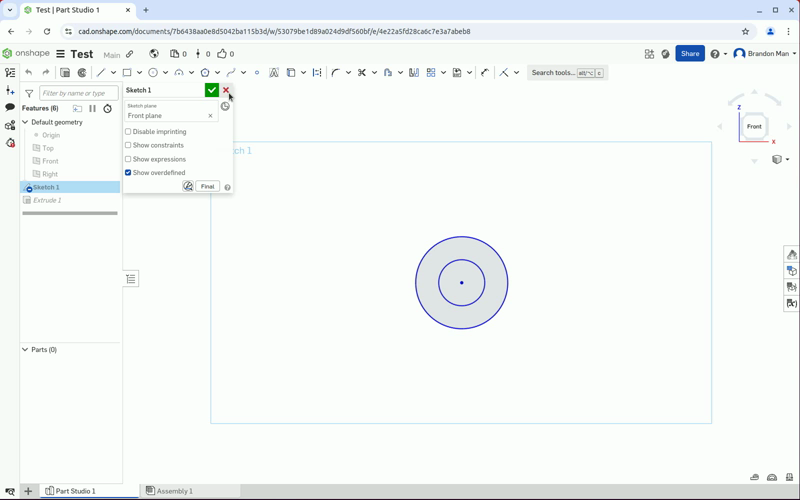
click(229, 92)
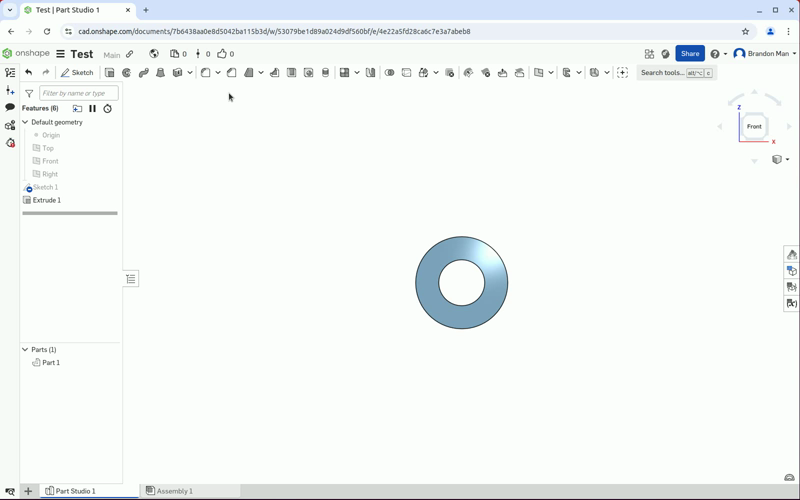
mouse_move(73, 352)
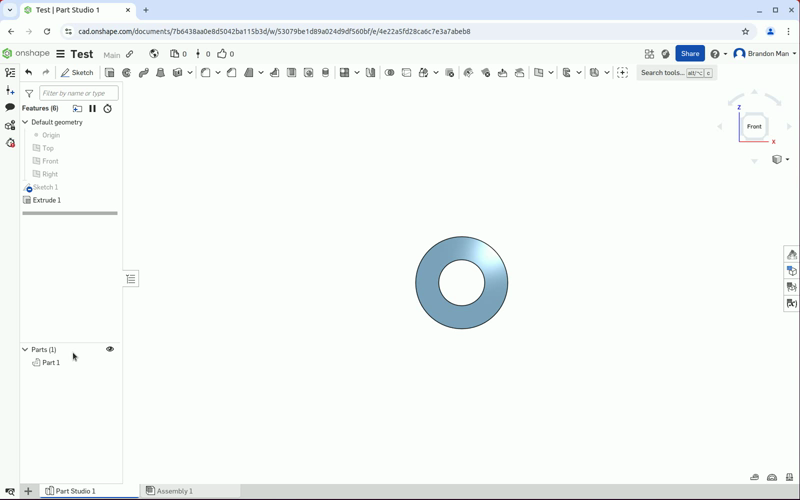
key(y)
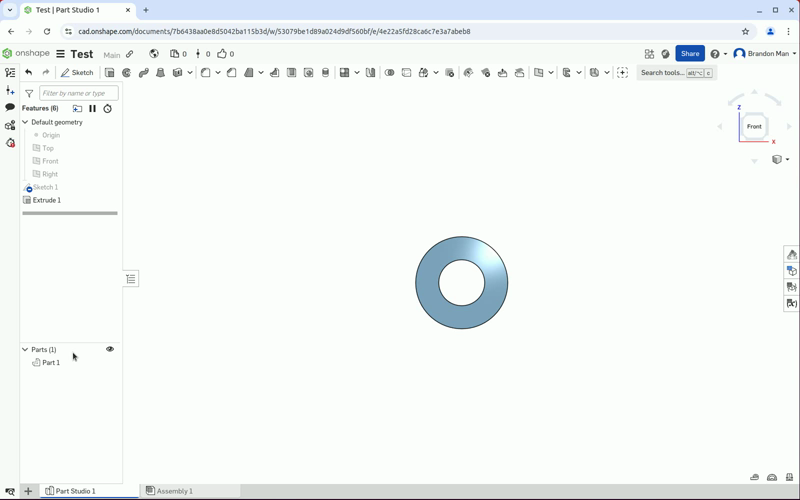
key(shift+p)
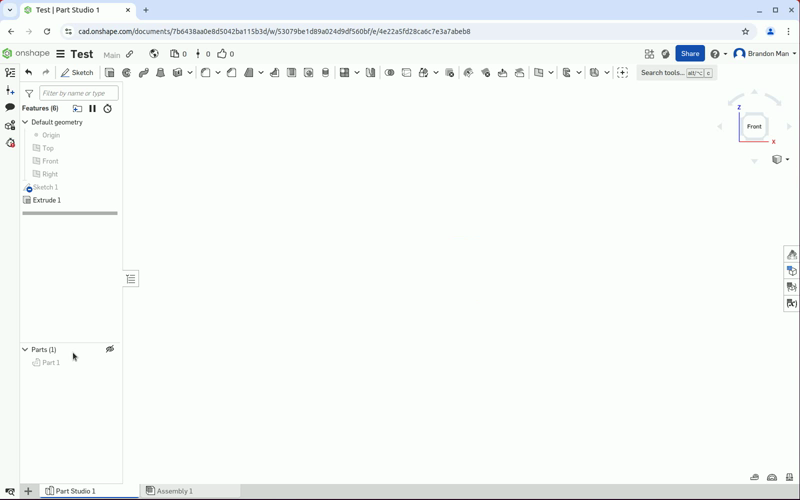
key(space)
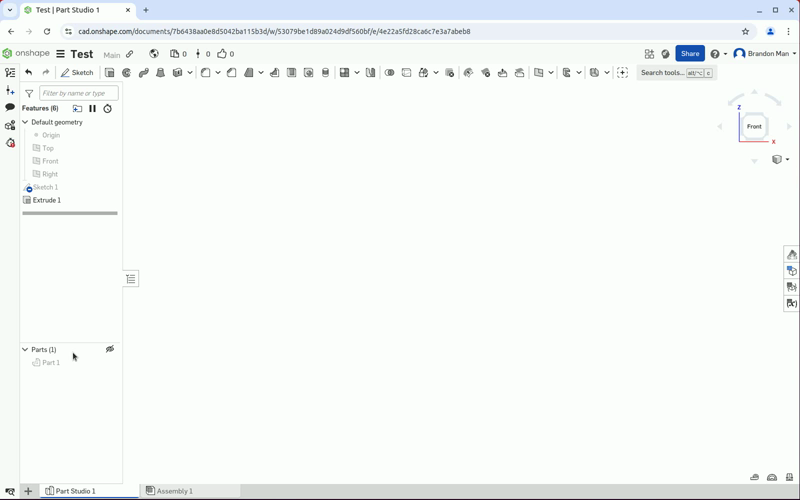
key_down(shift)
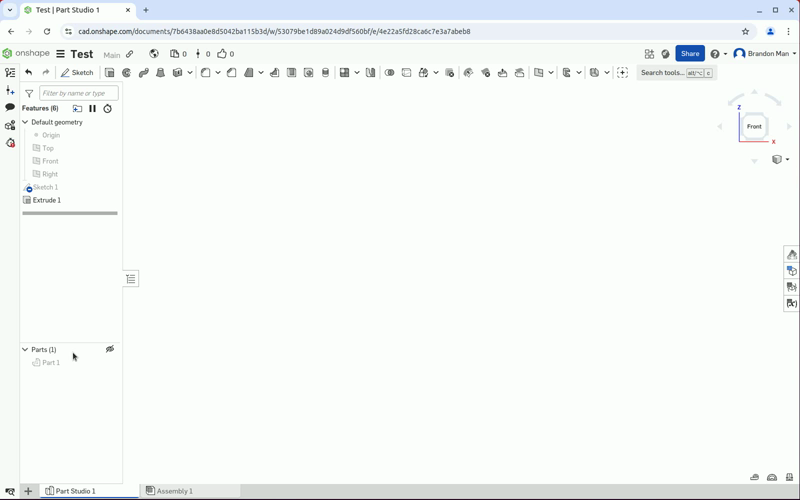
key(left)
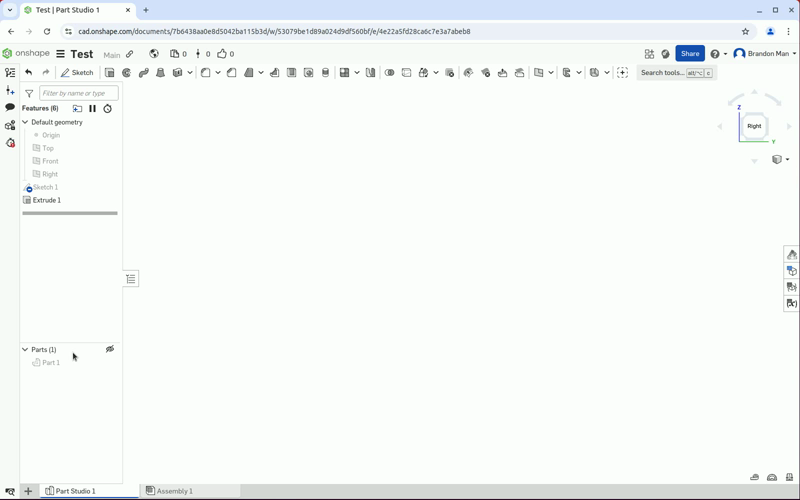
key_up(shift)
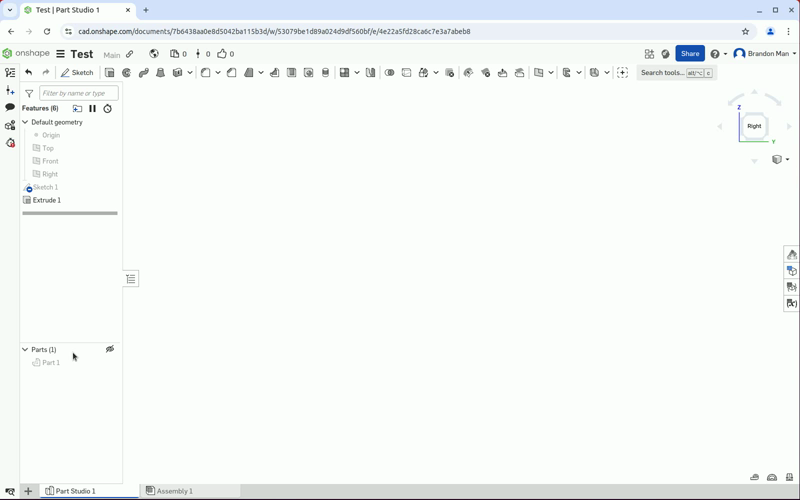
mouse_move(73, 352)
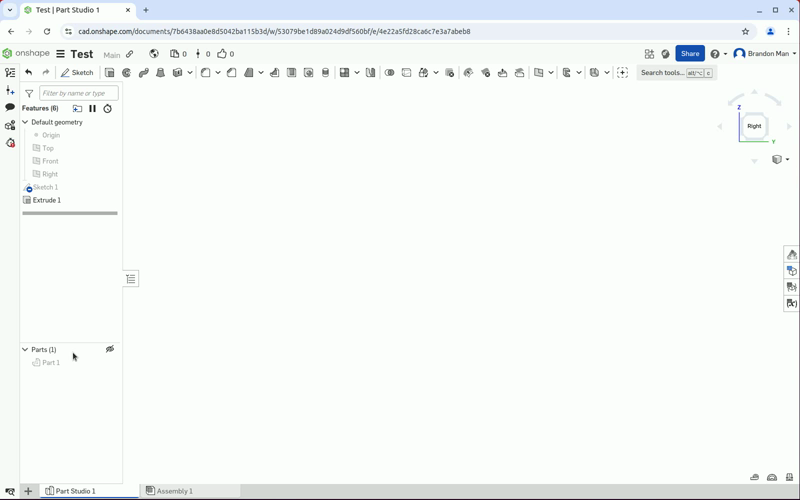
key(shift+y)
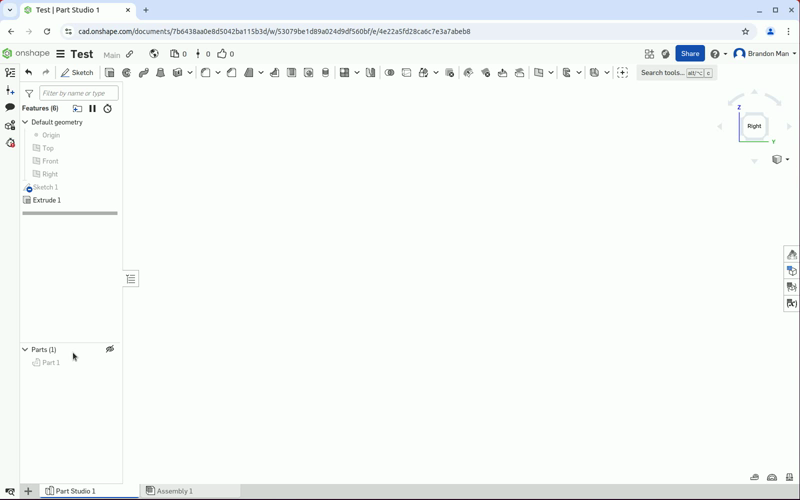
key(shift+s)
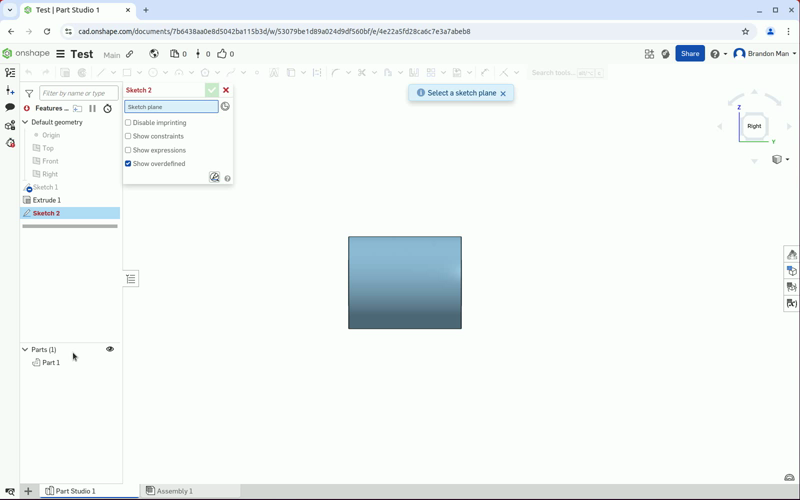
mouse_move(73, 176)
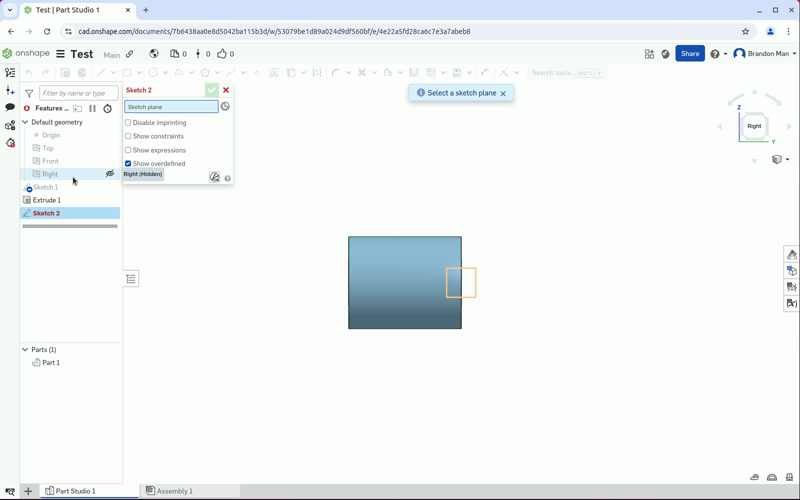
click(73, 176)
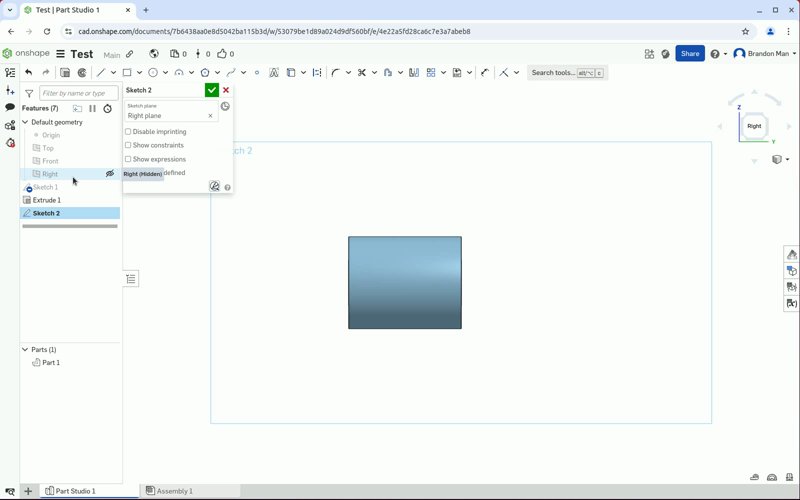
mouse_move(73, 352)
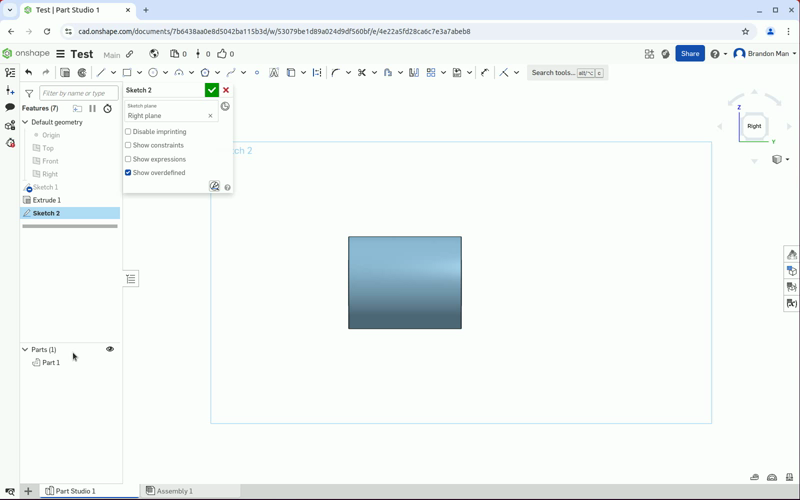
key(y)
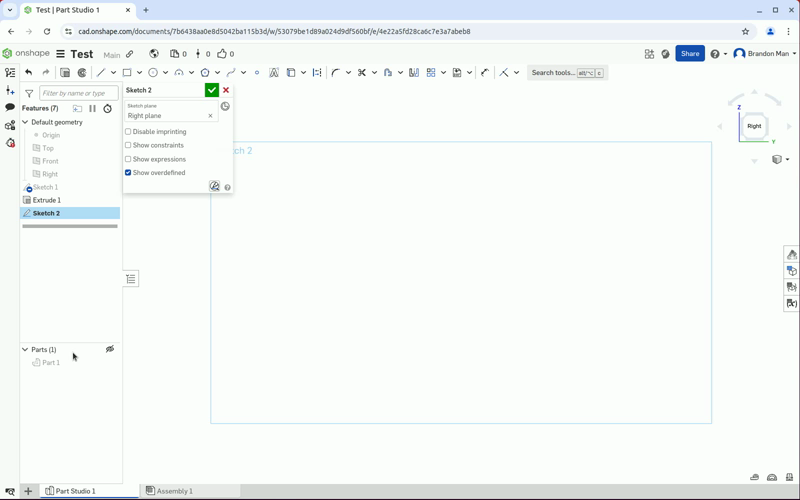
key(l)
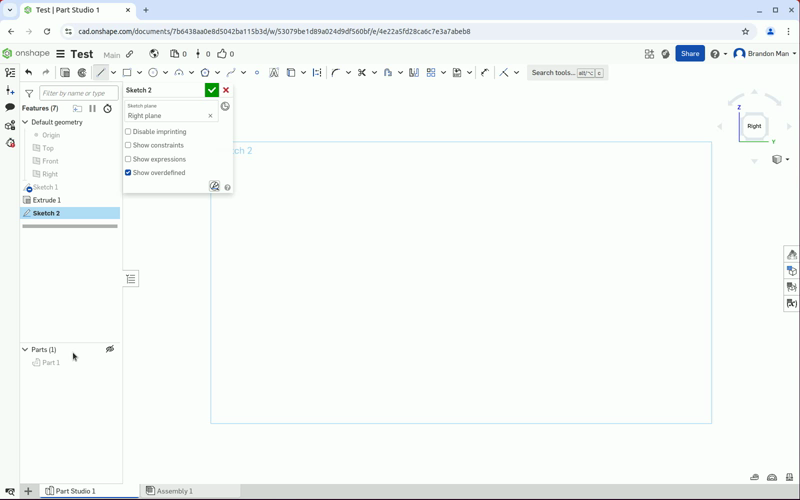
key_down(shift)
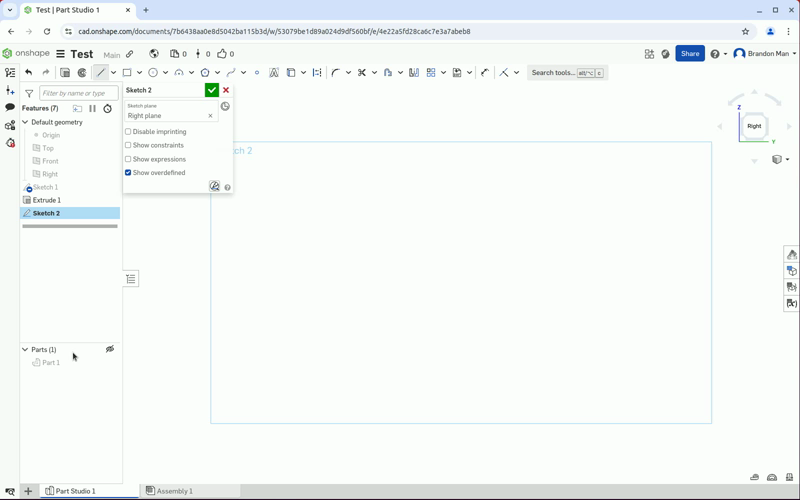
mouse_move(404, 311)
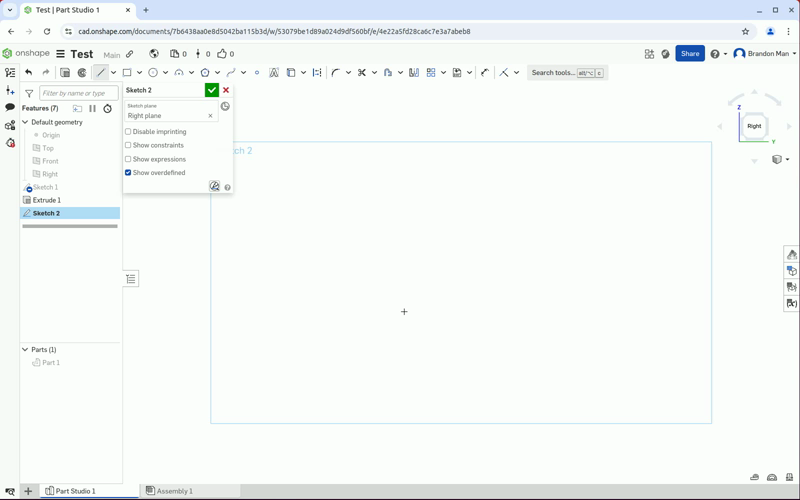
click(404, 311)
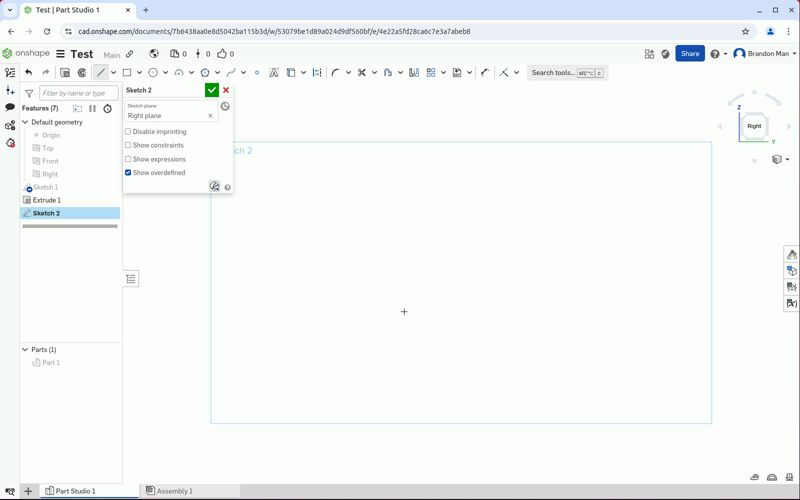
key_up(shift)
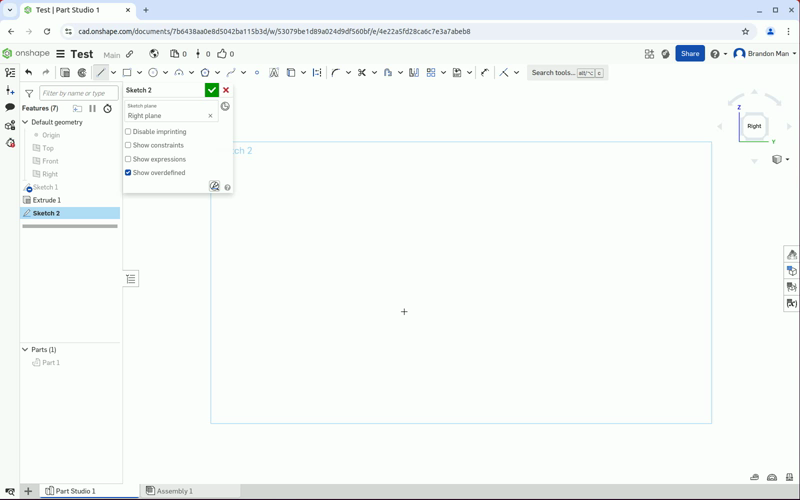
key_down(shift)
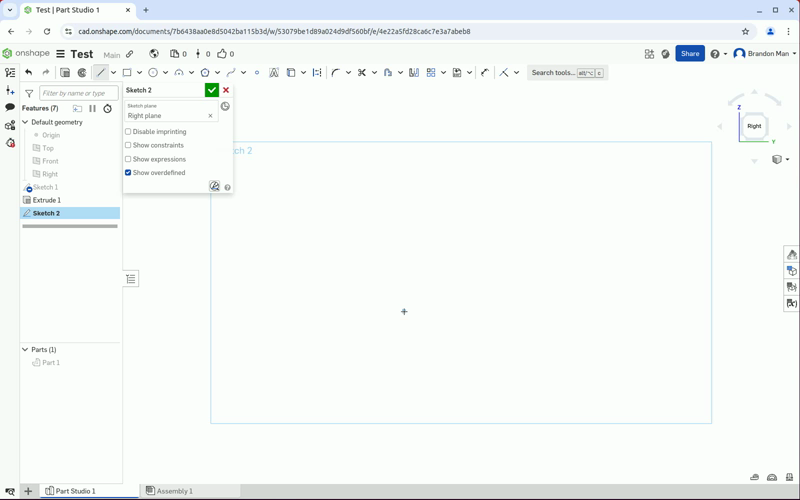
mouse_move(516, 311)
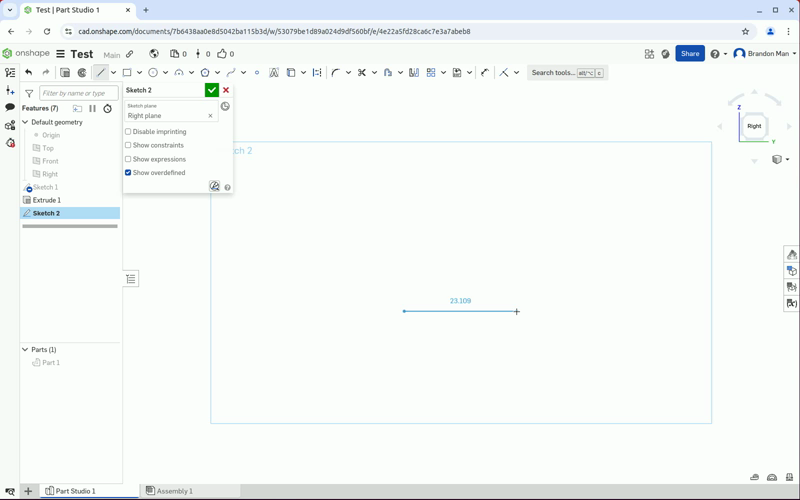
click(516, 311)
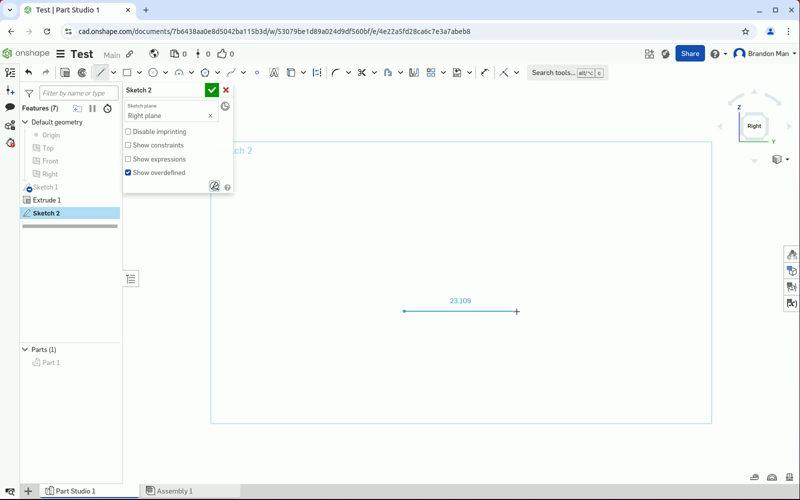
key_up(shift)
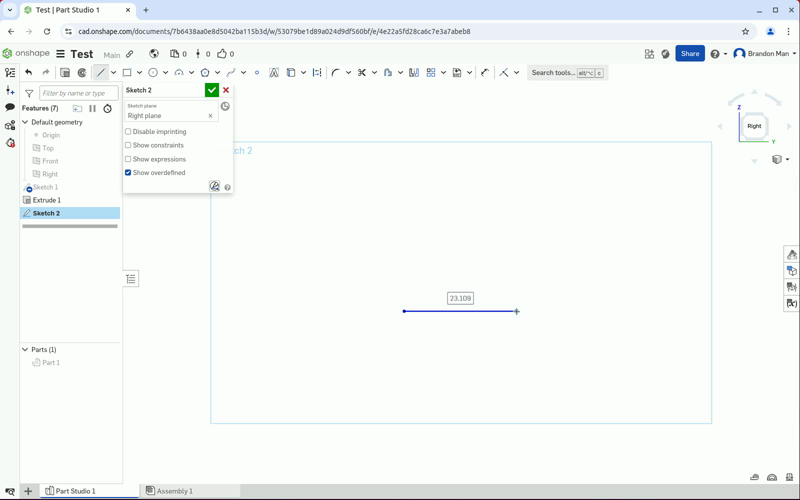
key_down(shift)
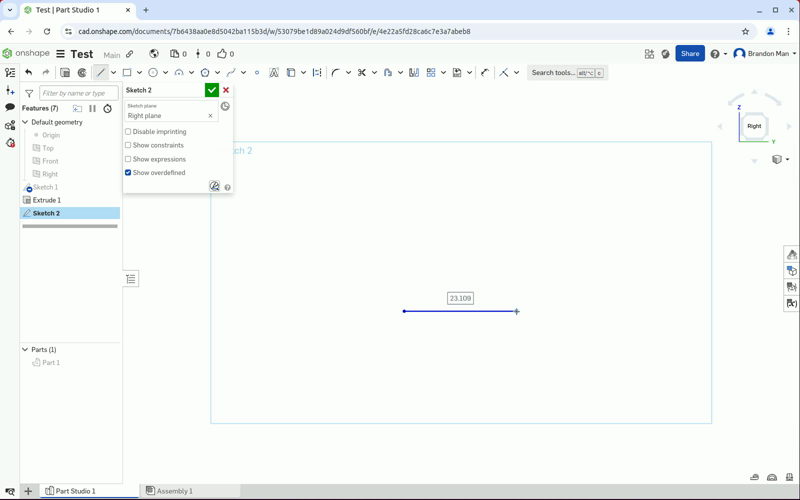
mouse_move(546, 311)
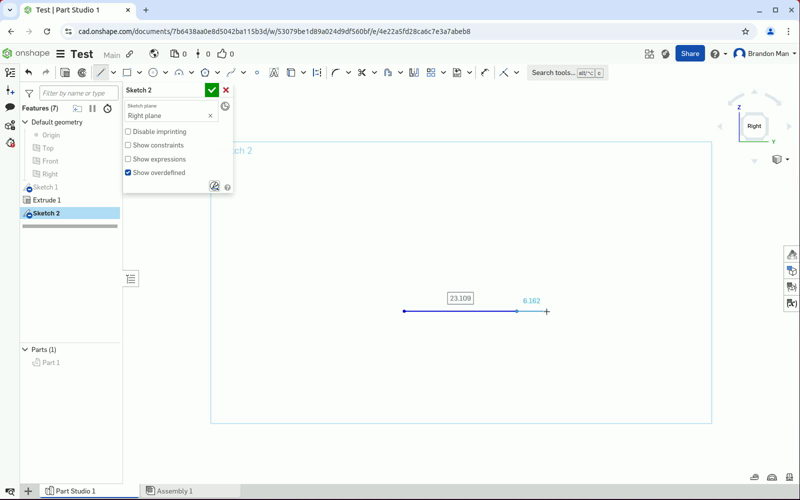
mouse_move(516, 254)
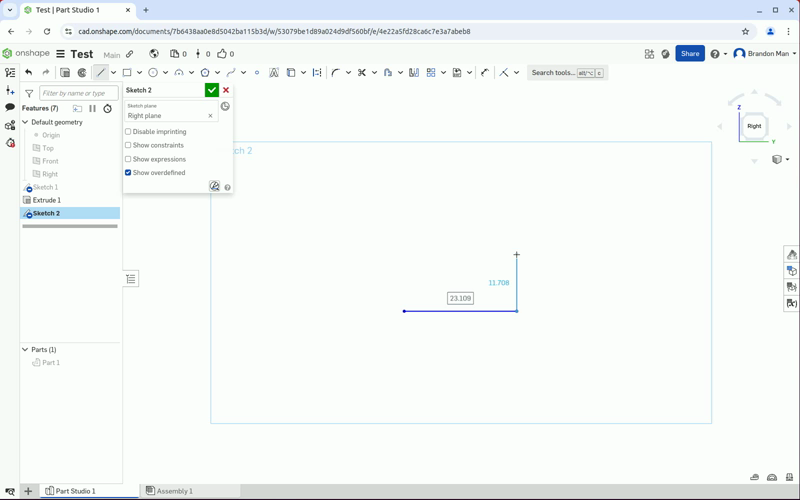
click(516, 254)
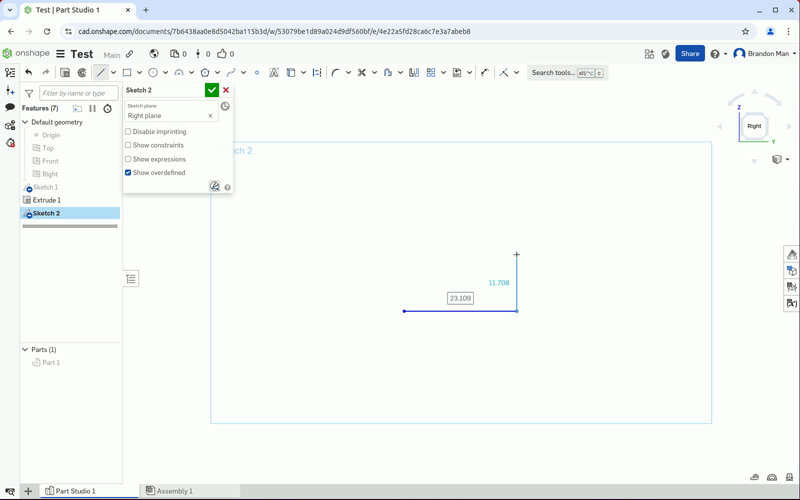
key_up(shift)
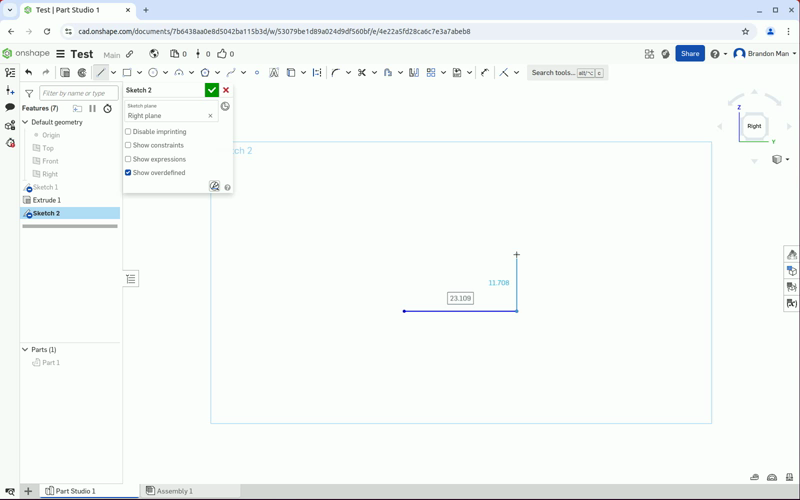
key_down(shift)
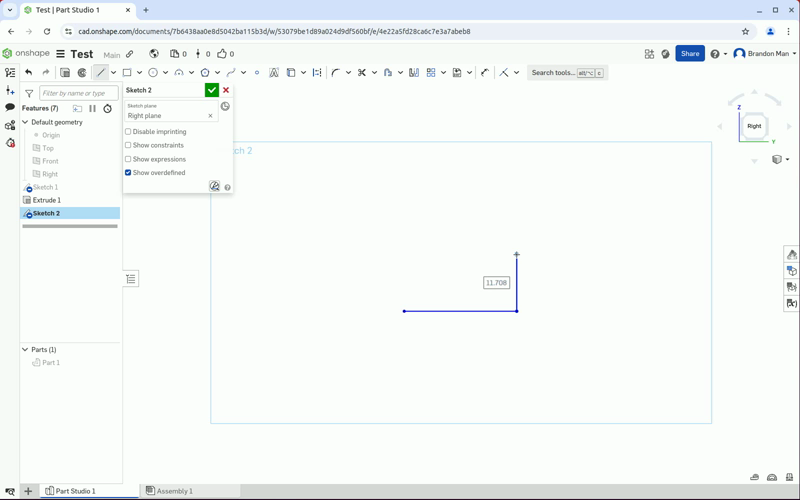
mouse_move(404, 254)
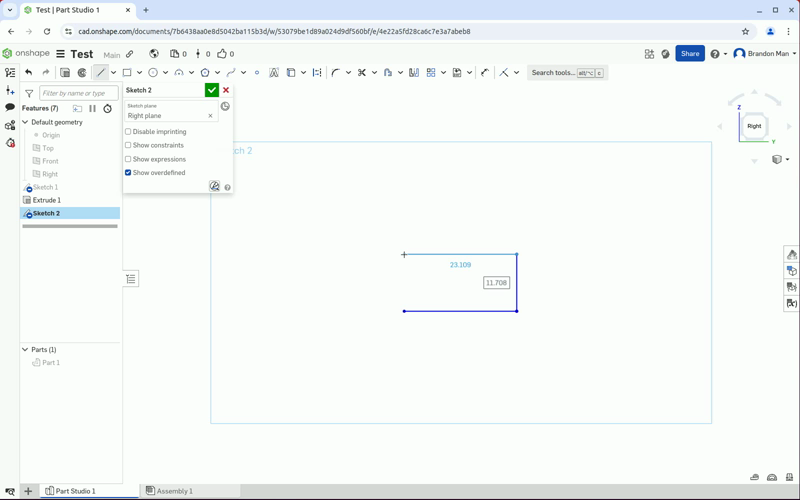
click(404, 254)
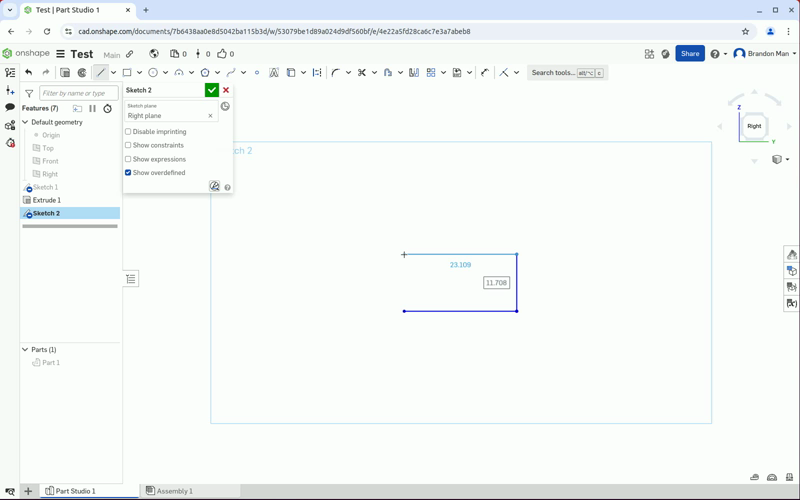
key_up(shift)
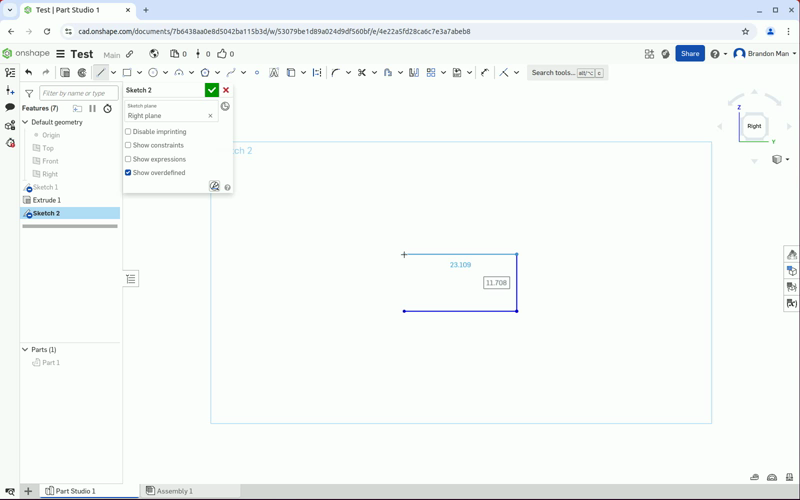
mouse_move(434, 254)
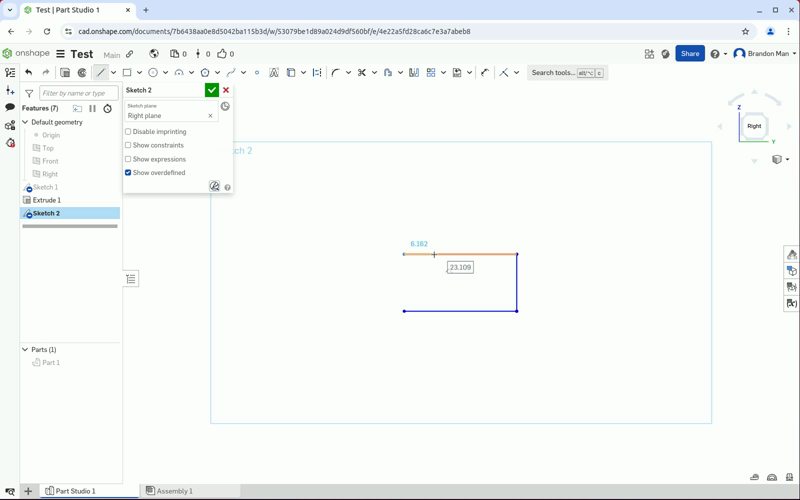
key_down(shift)
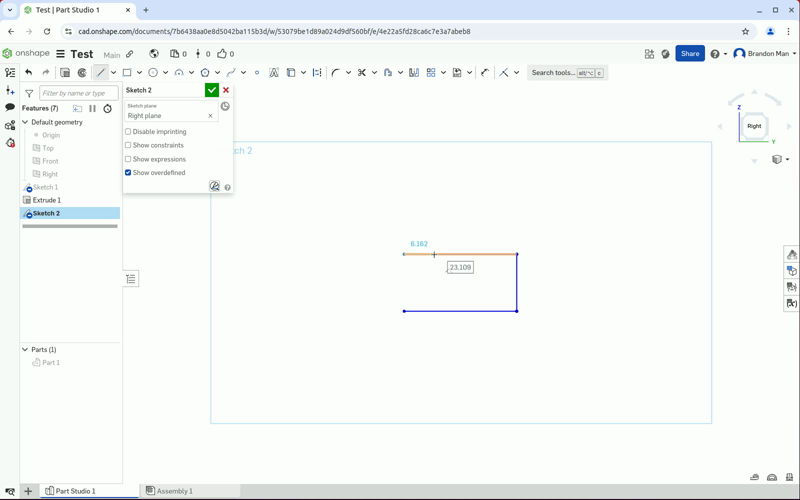
mouse_move(404, 311)
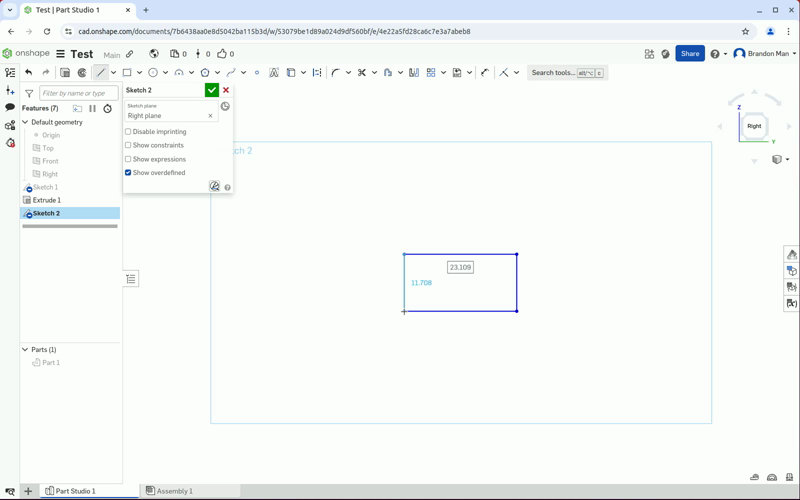
key_up(shift)
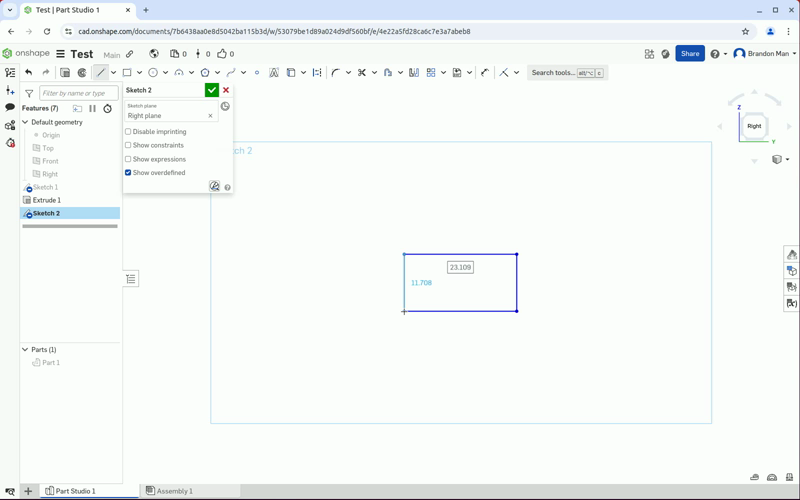
click(404, 311)
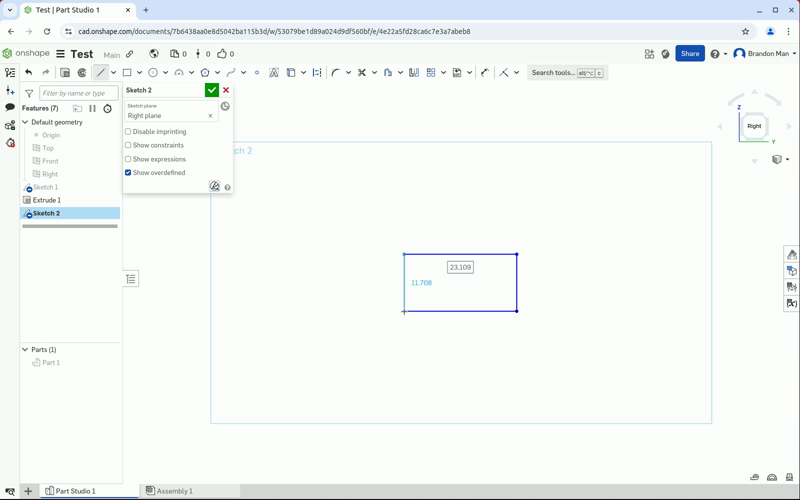
key(esc)
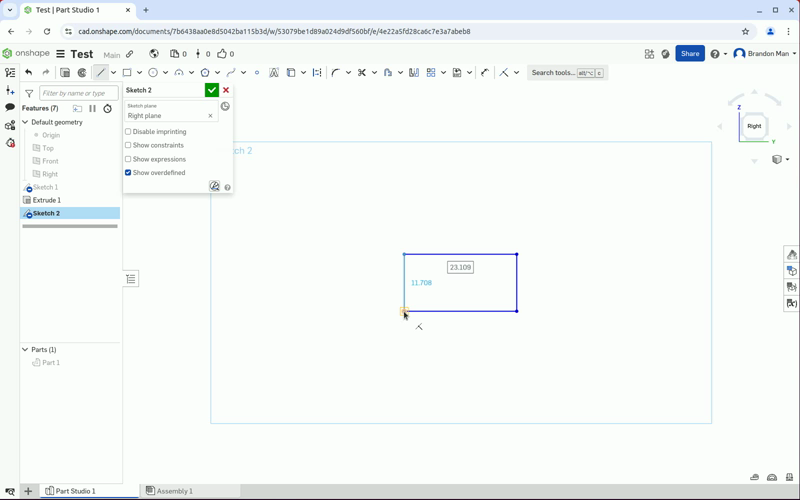
mouse_move(451, 288)
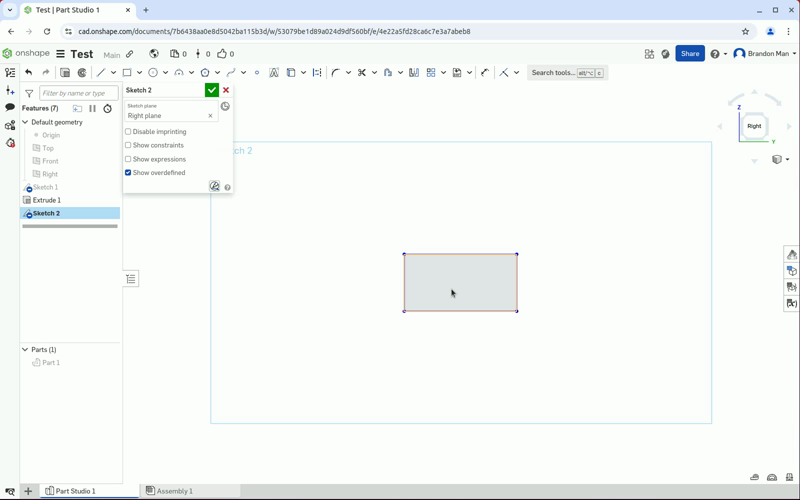
click(451, 288)
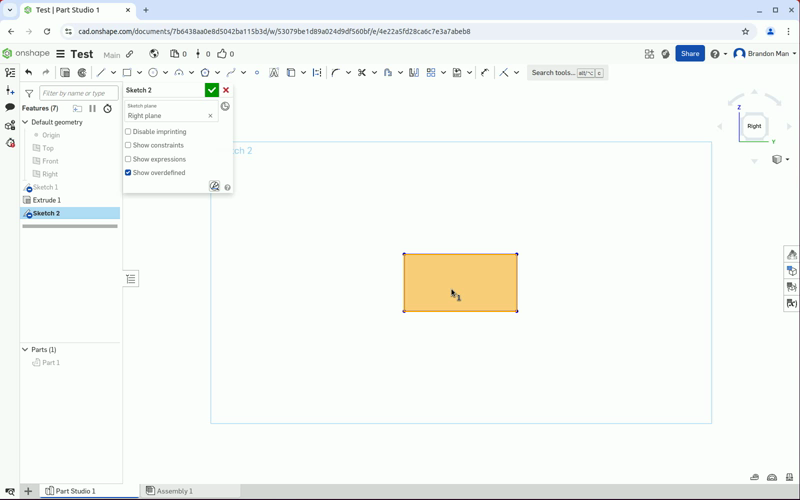
mouse_move(73, 352)
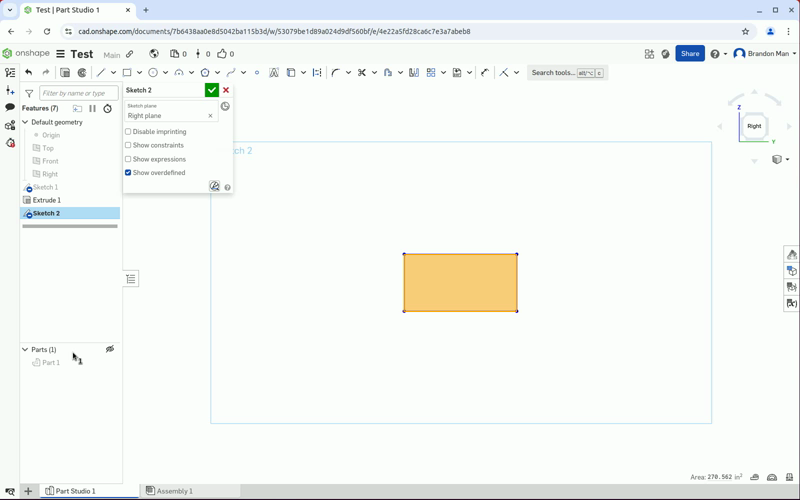
key(shift+y)
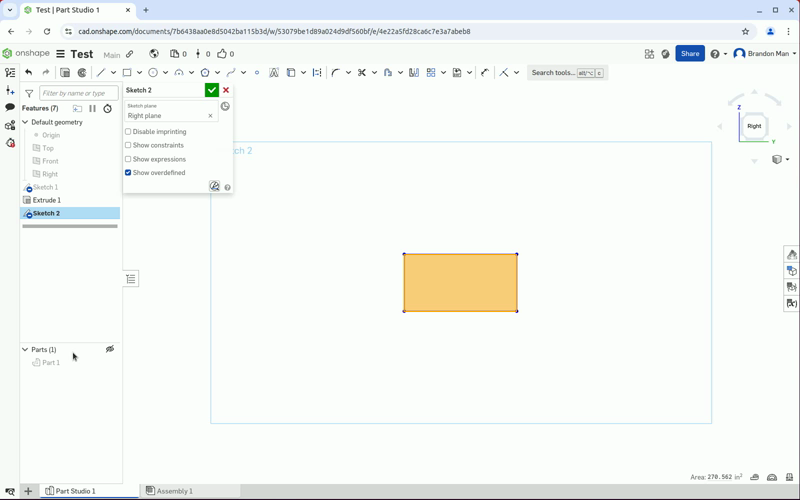
key(shift+e)
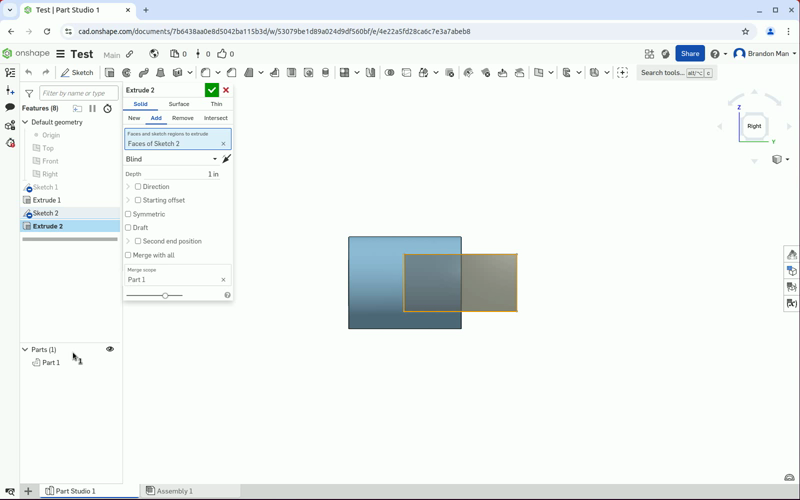
mouse_move(143, 106)
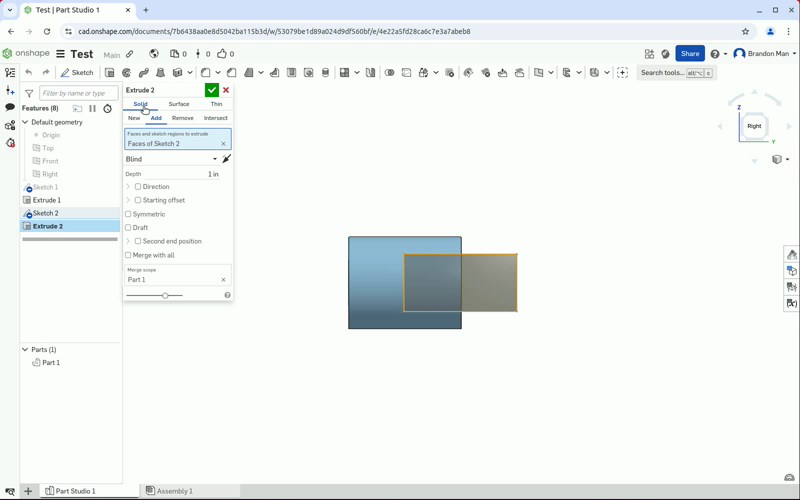
click(143, 106)
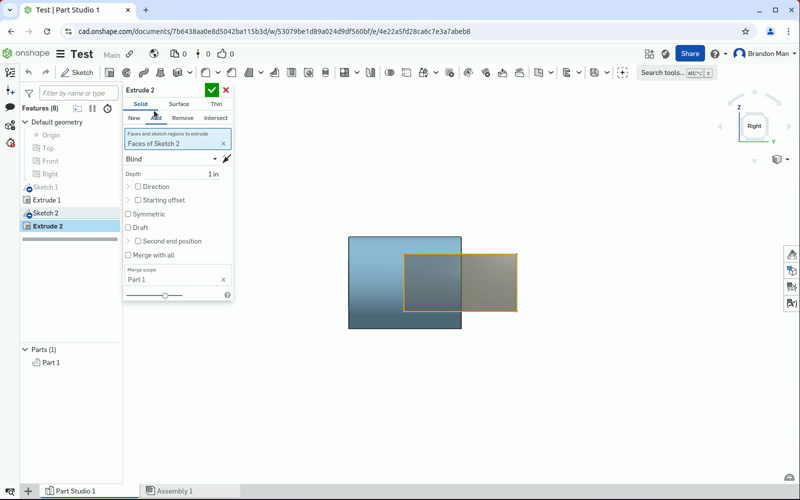
mouse_move(186, 120)
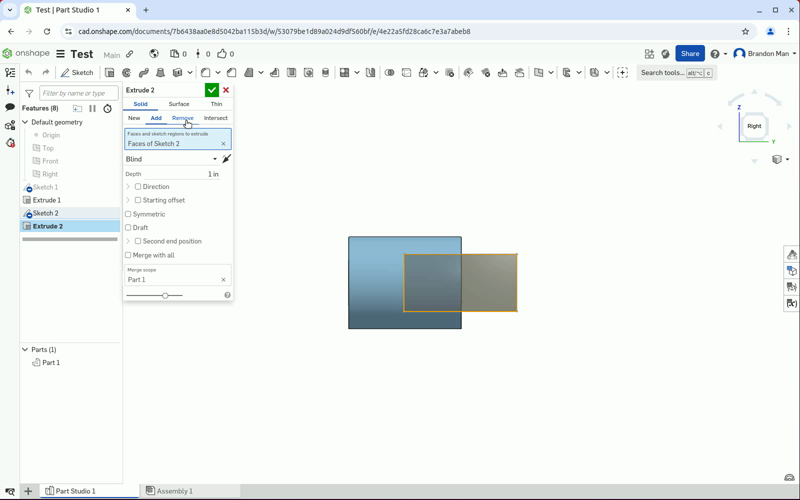
click(186, 120)
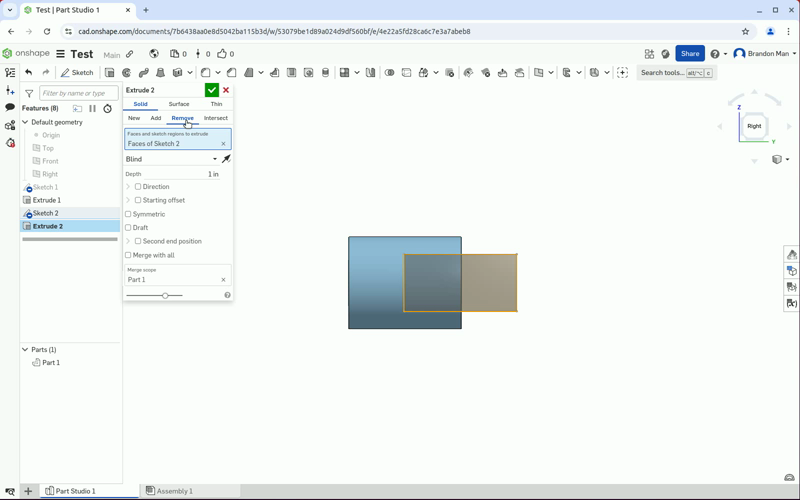
key(tab, 4)
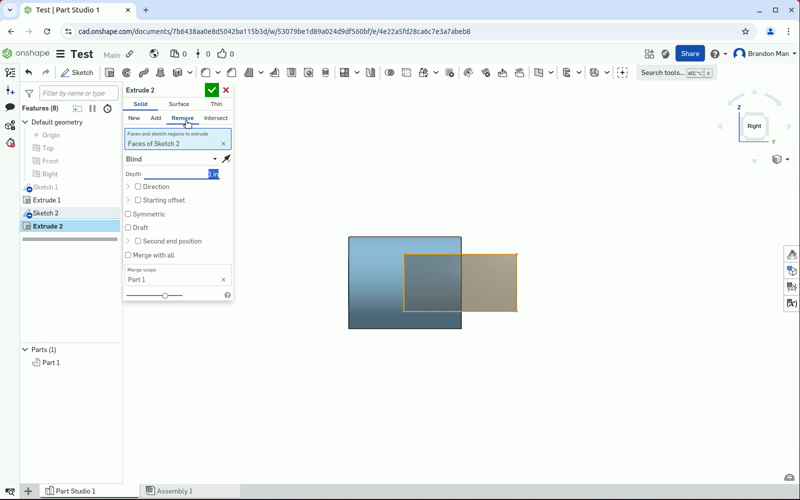
text(19.256)
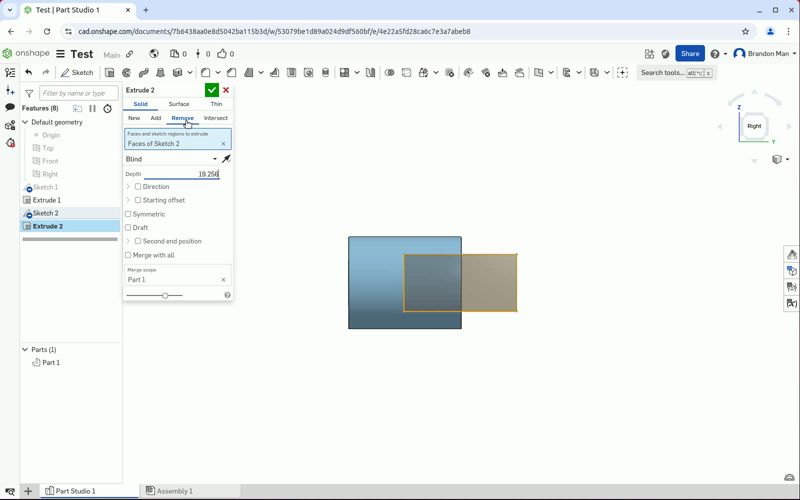
key(tab, 3)
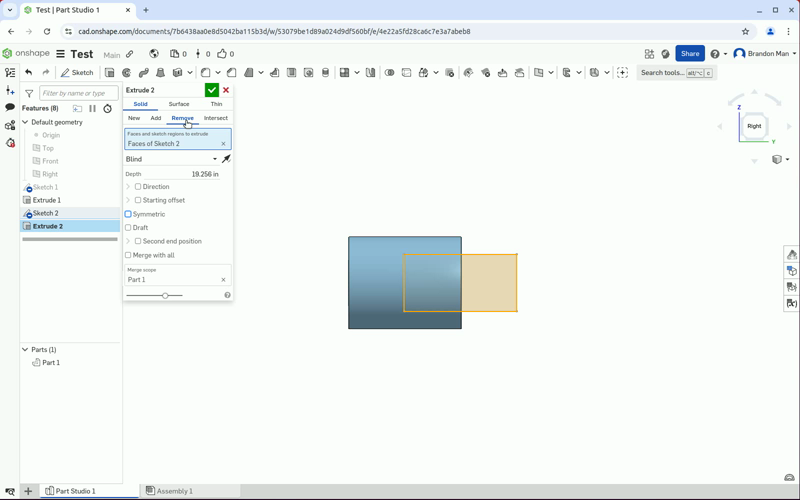
key(space)
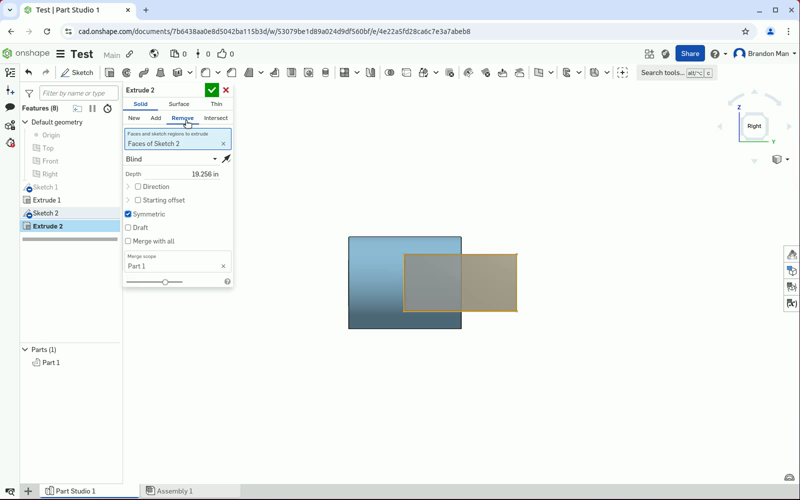
key(tab, 2)
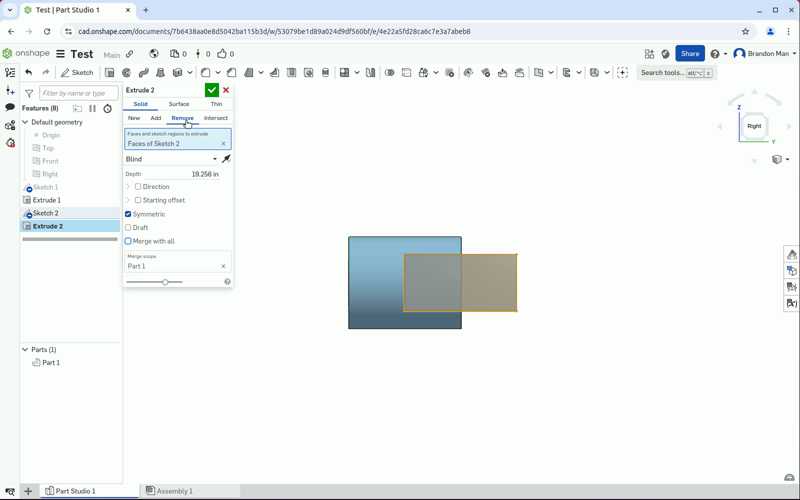
key(space)
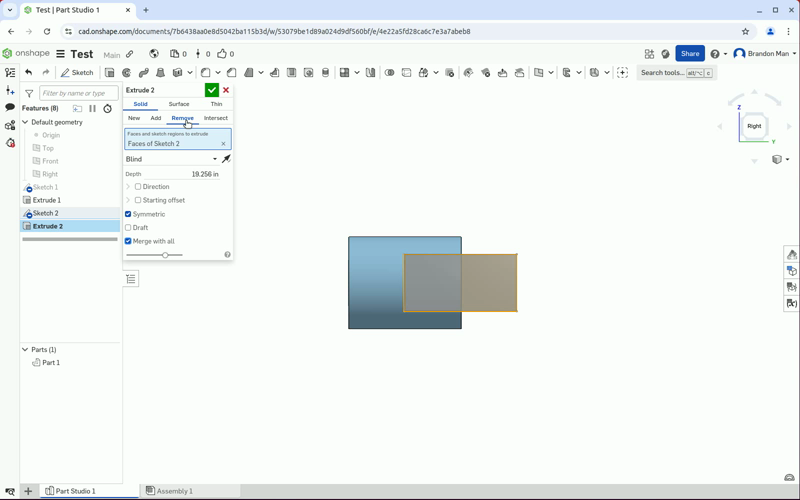
key(enter)
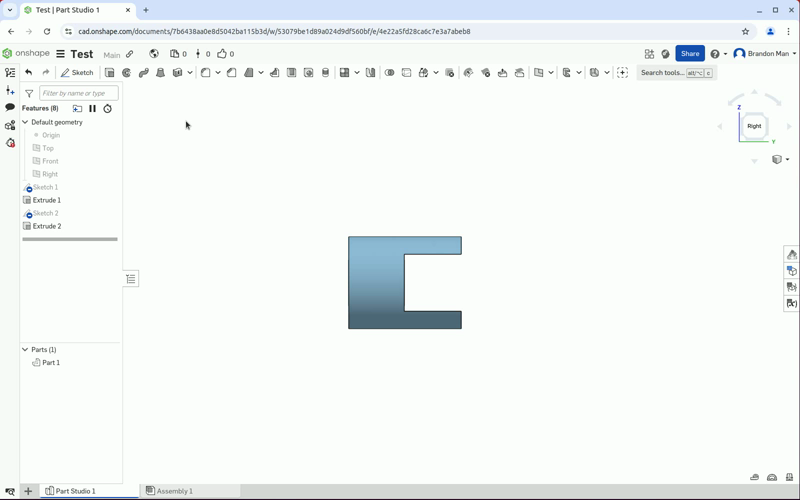
key(shift+h)
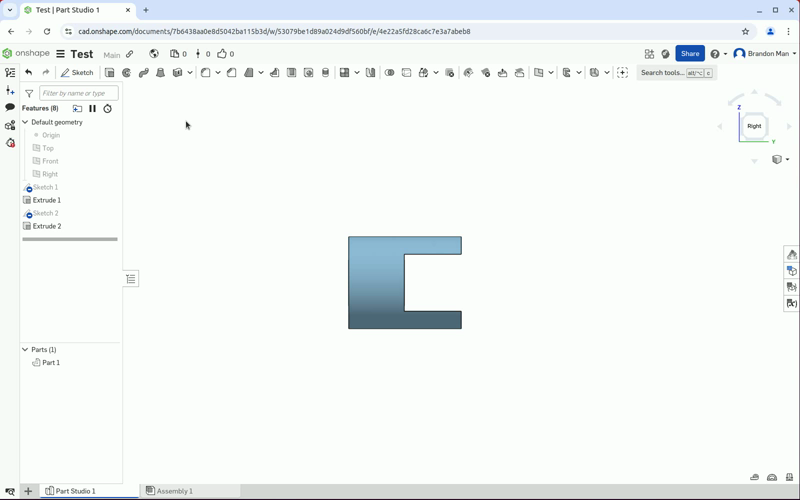
key(shift+h)
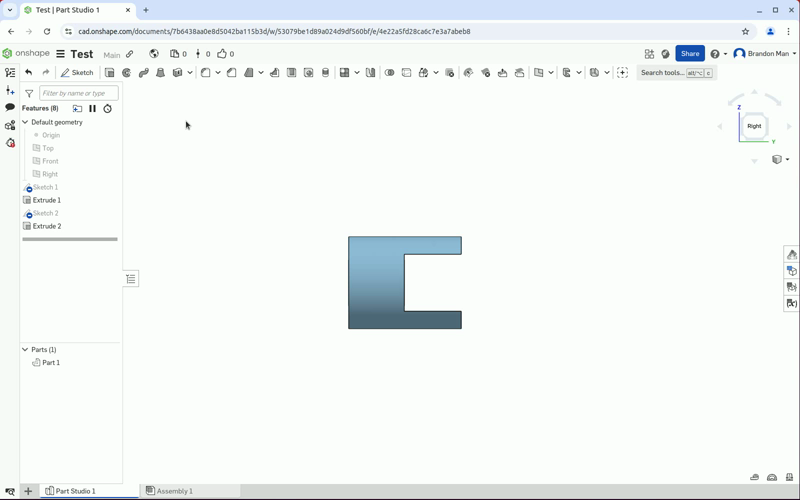
mouse_move(73, 189)
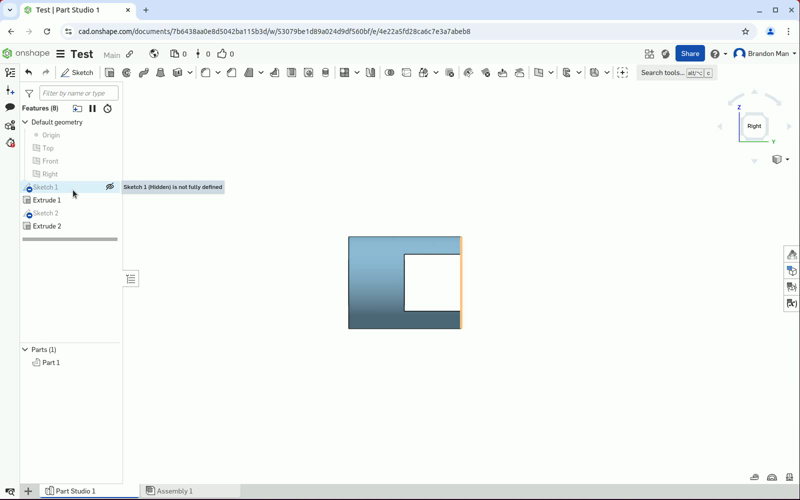
click(73, 189)
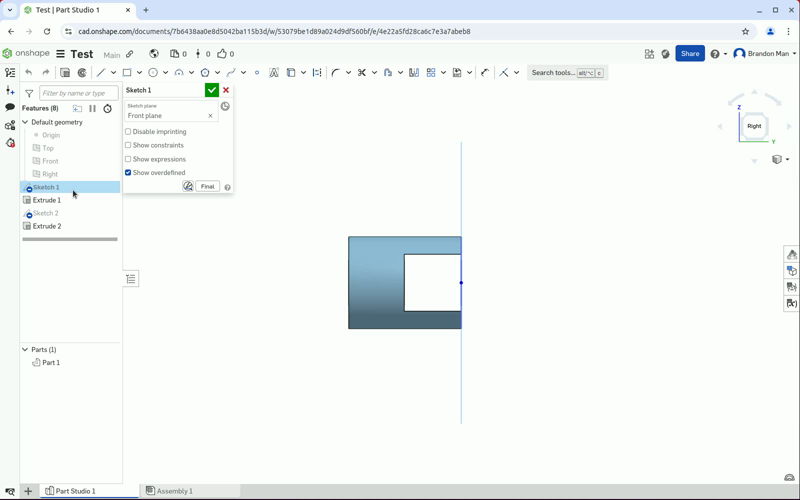
mouse_move(229, 92)
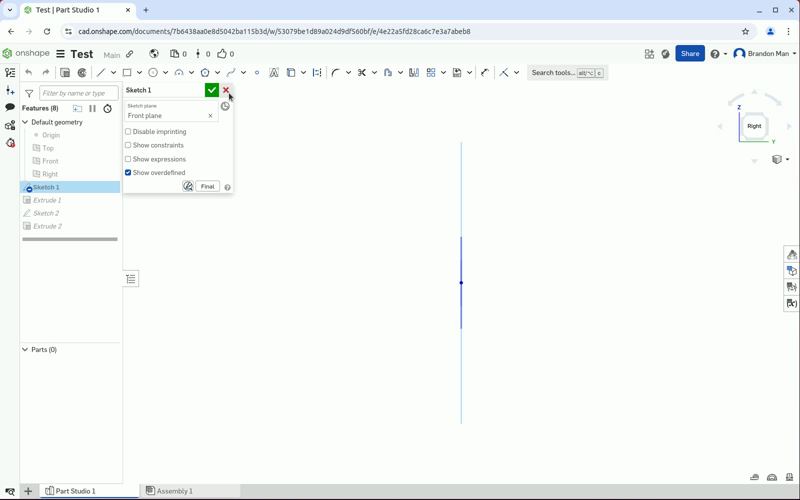
click(229, 92)
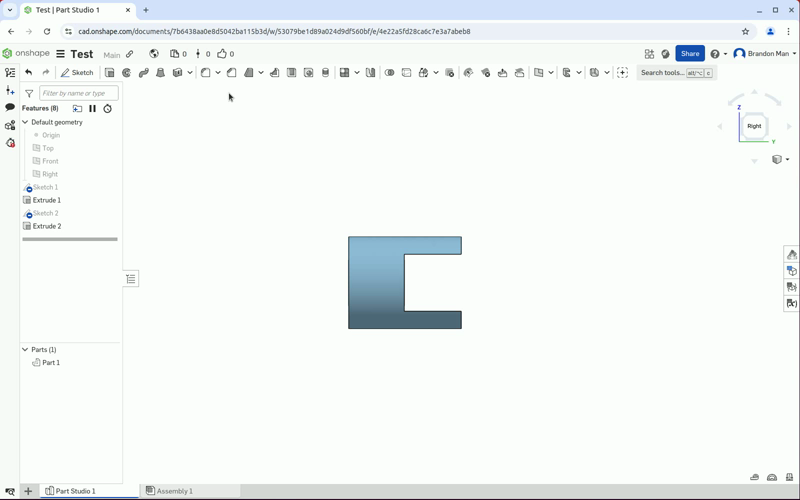
mouse_move(73, 352)
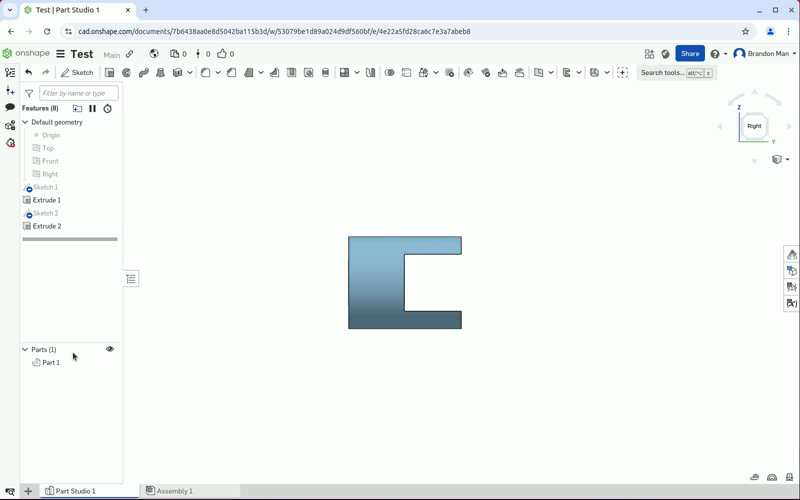
key(y)
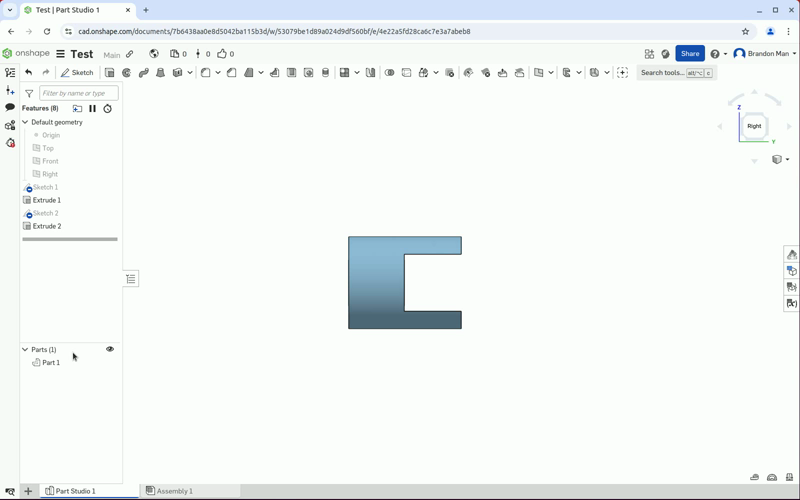
key(shift+p)
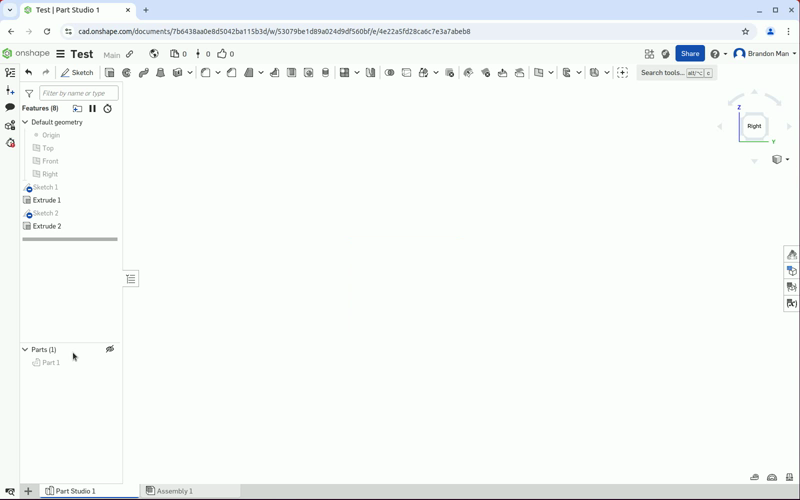
key(space)
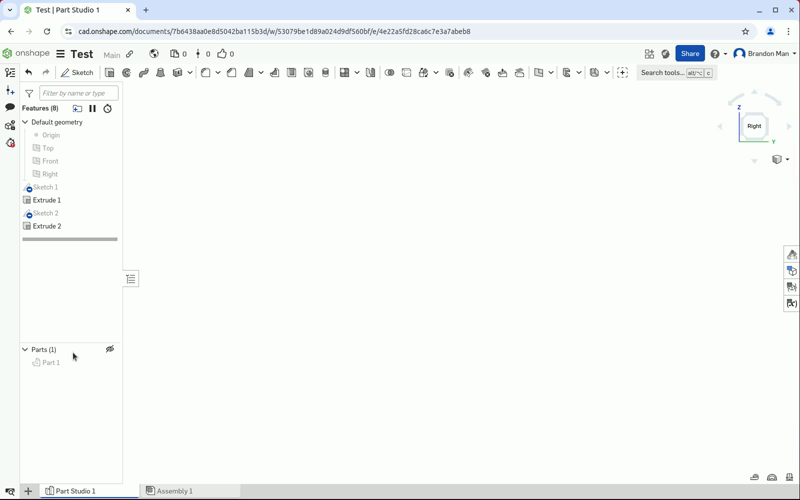
key_down(shift)
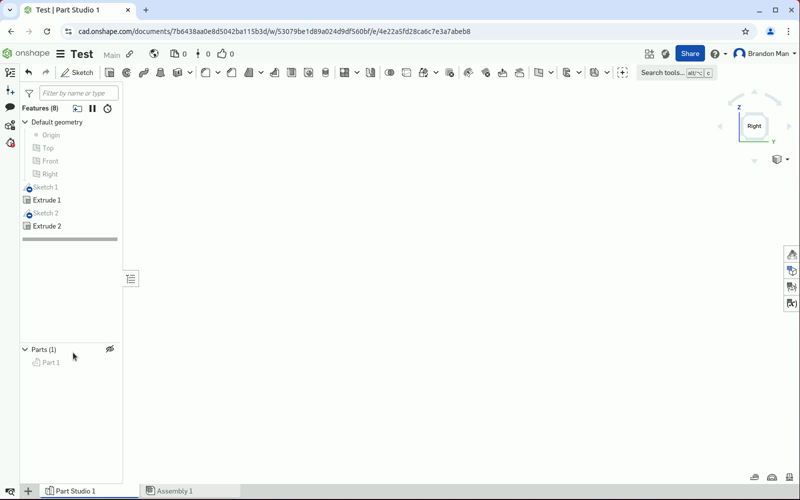
key(right)
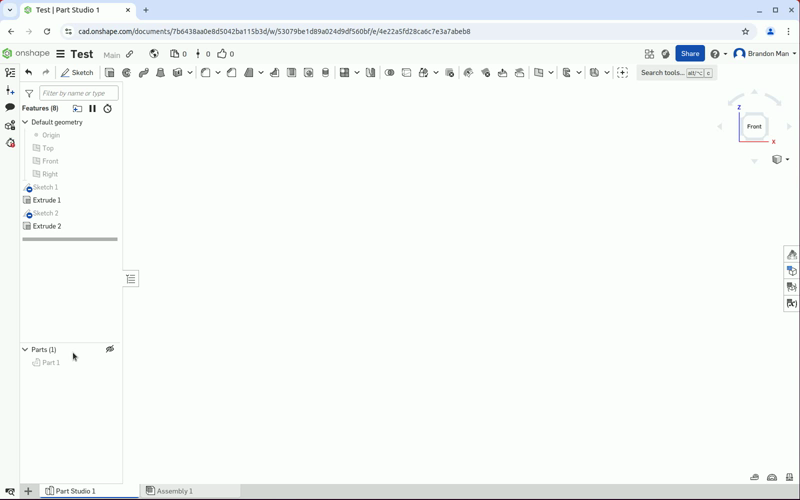
key_up(shift)
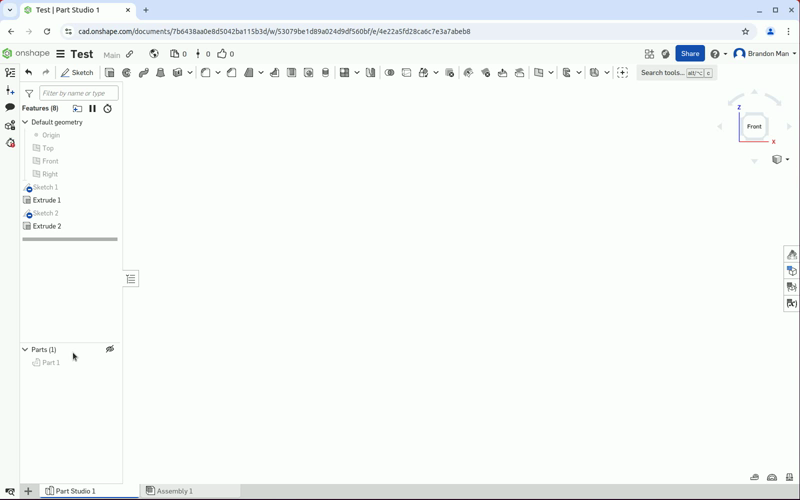
key(space)
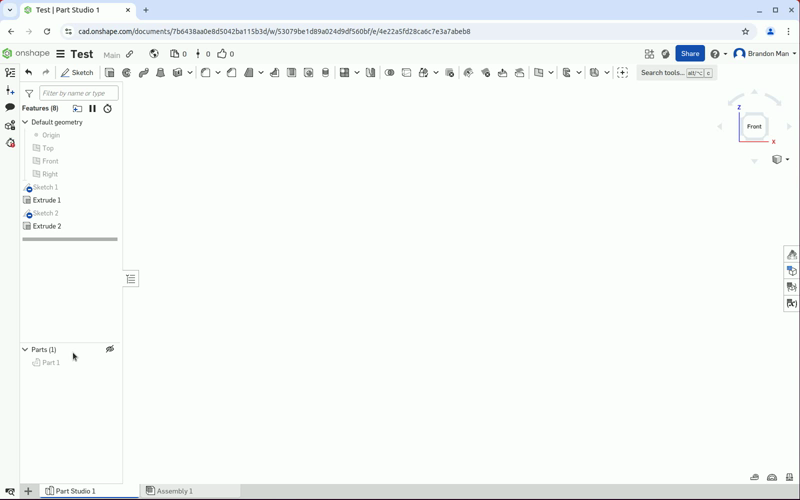
key_down(shift)
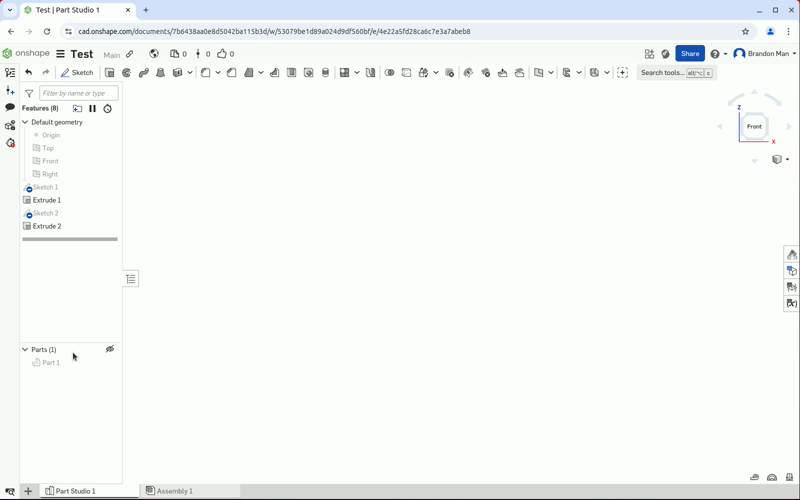
key(down)
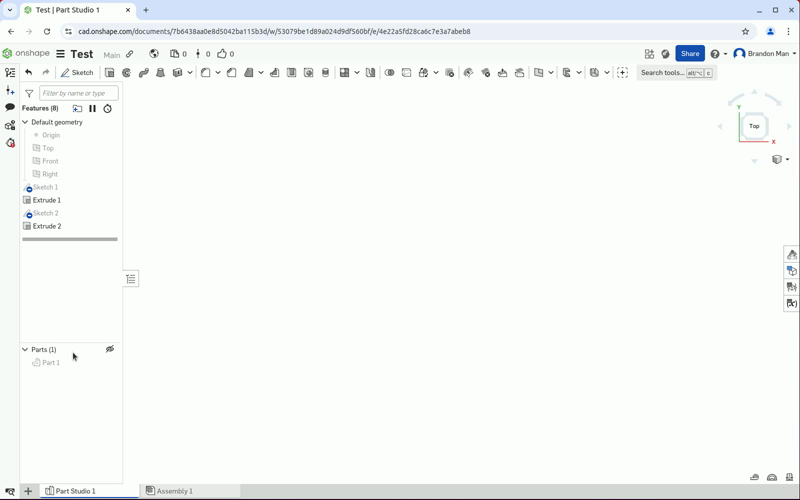
key_up(shift)
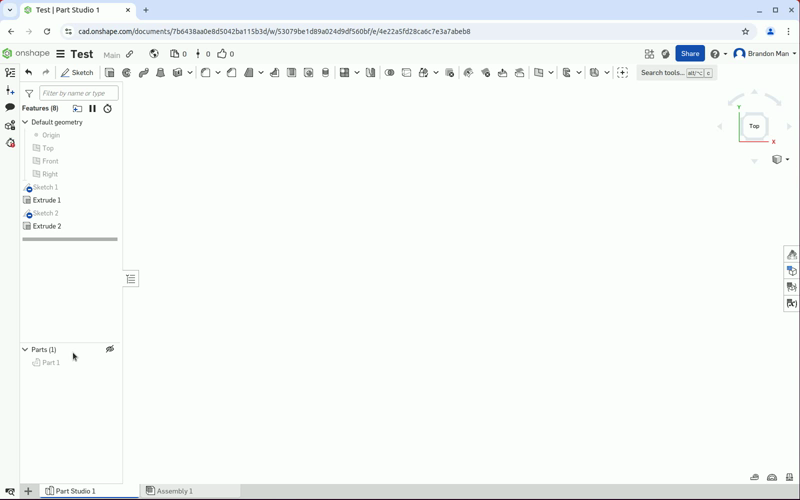
mouse_move(73, 352)
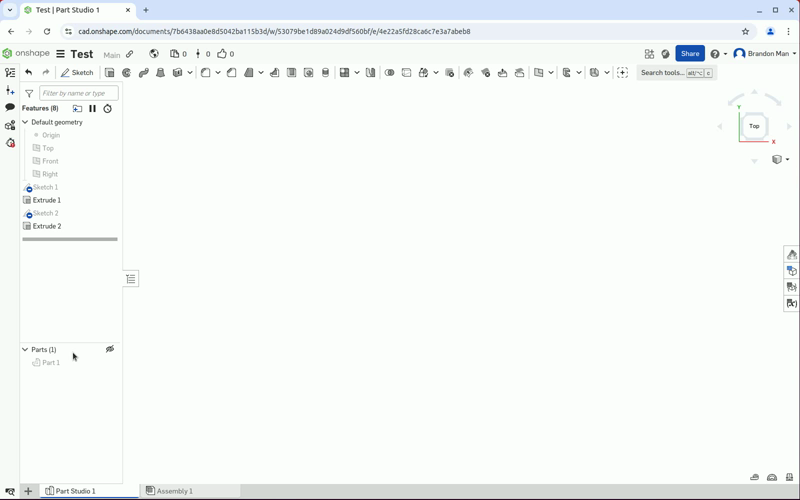
key(shift+y)
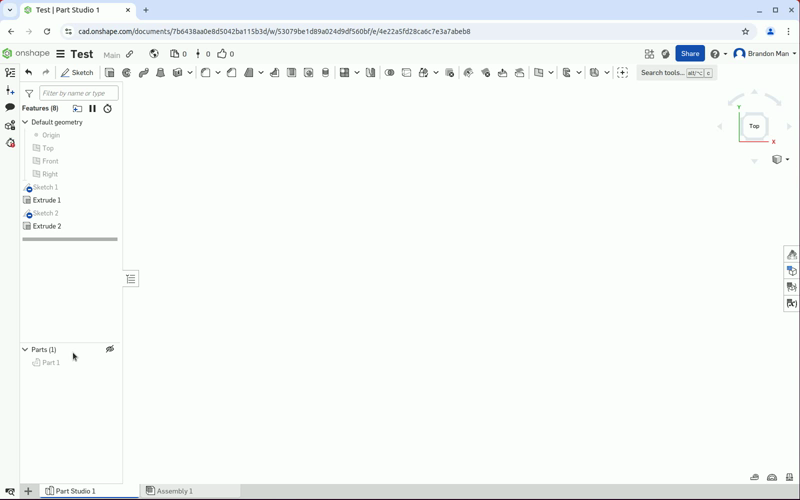
key(shift+s)
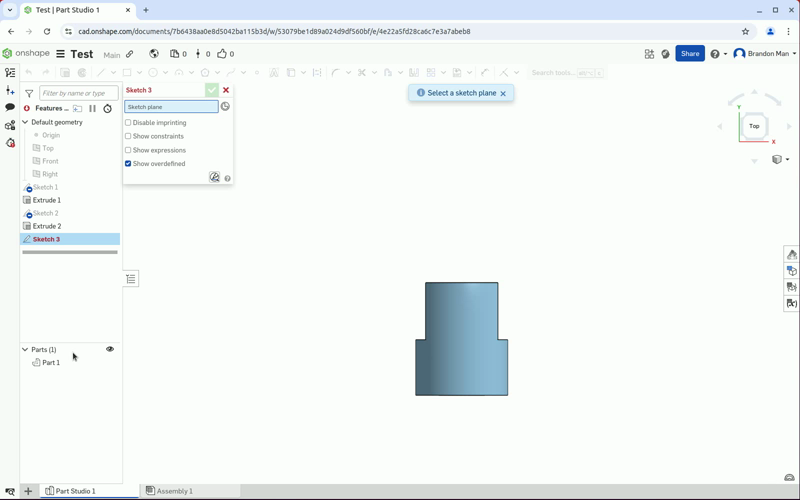
mouse_move(73, 150)
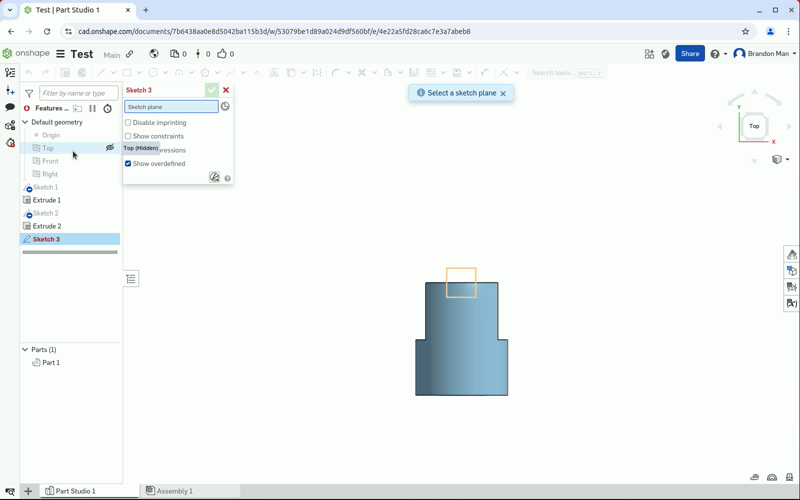
click(73, 150)
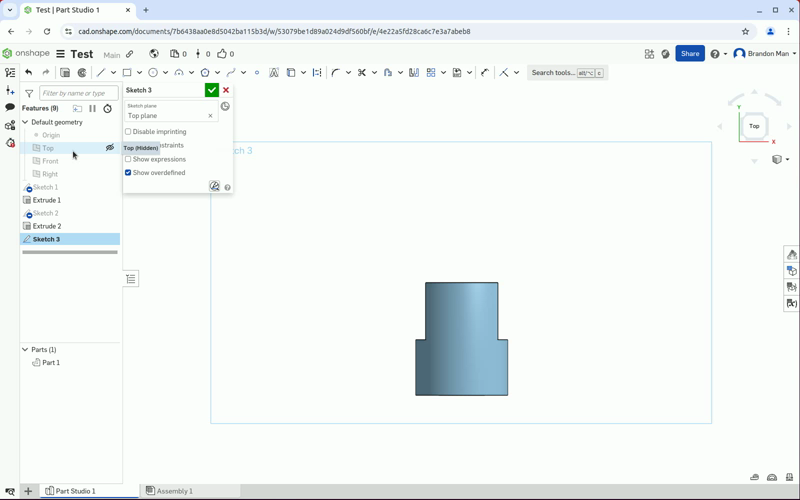
mouse_move(73, 352)
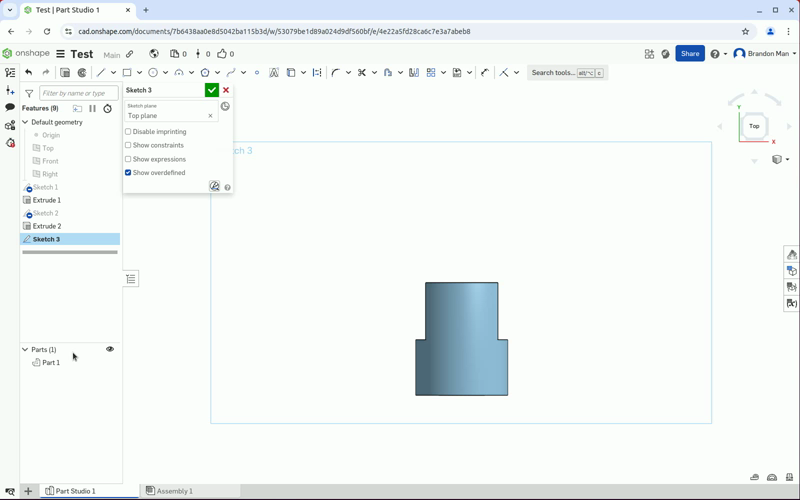
key(y)
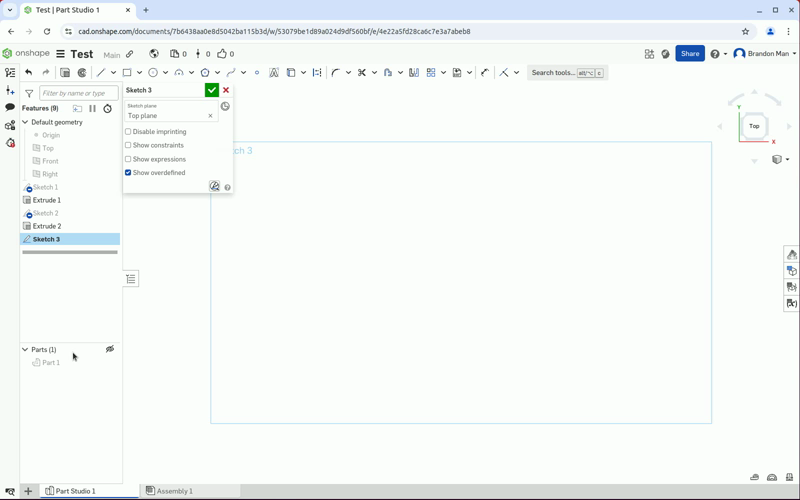
key(c)
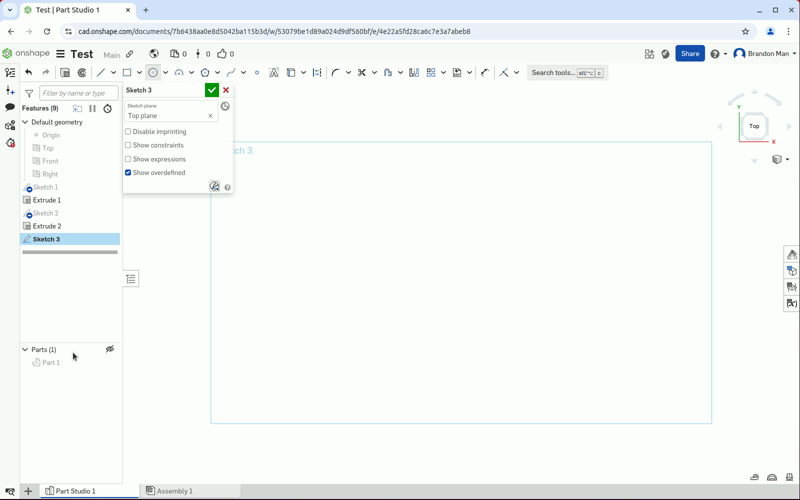
key_down(shift)
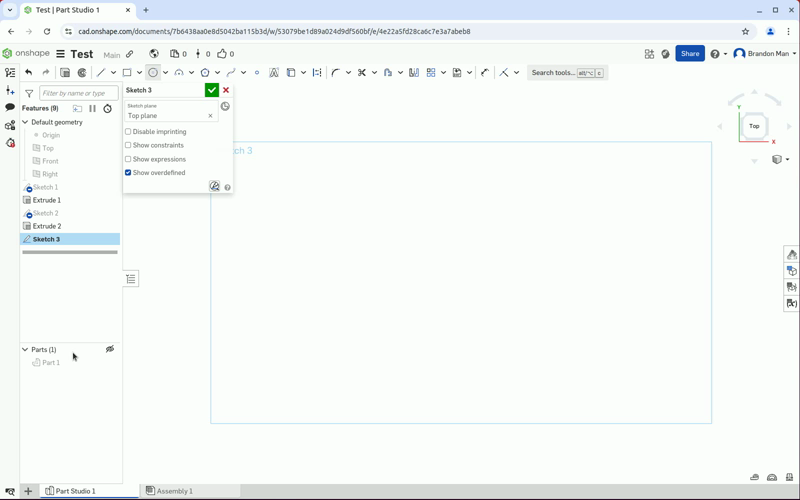
mouse_move(461, 299)
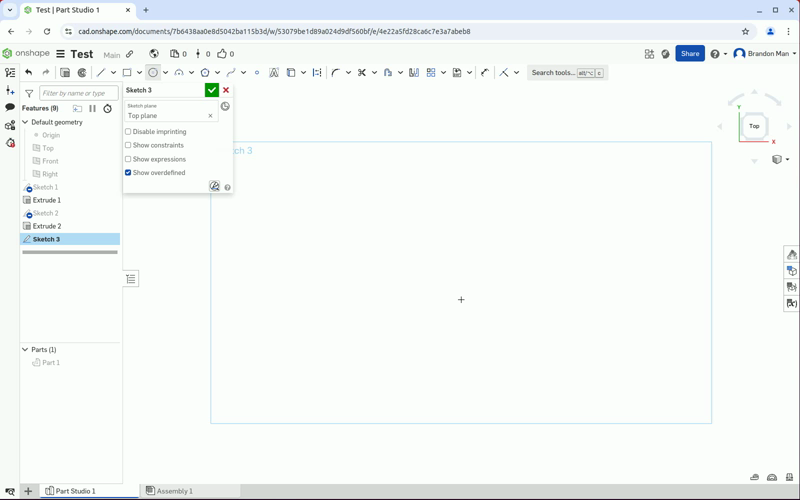
click(461, 299)
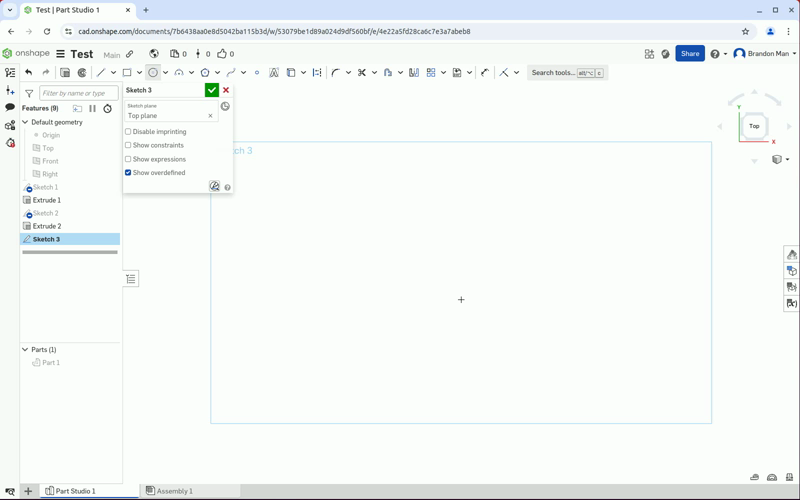
key_up(shift)
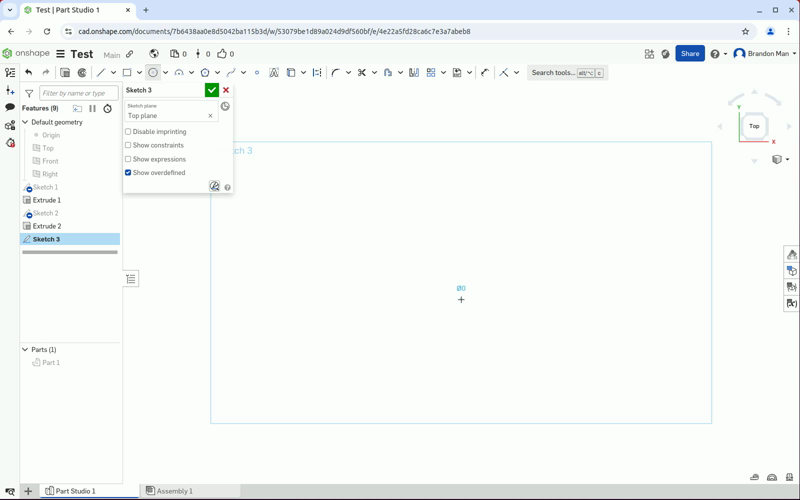
mouse_move(471, 299)
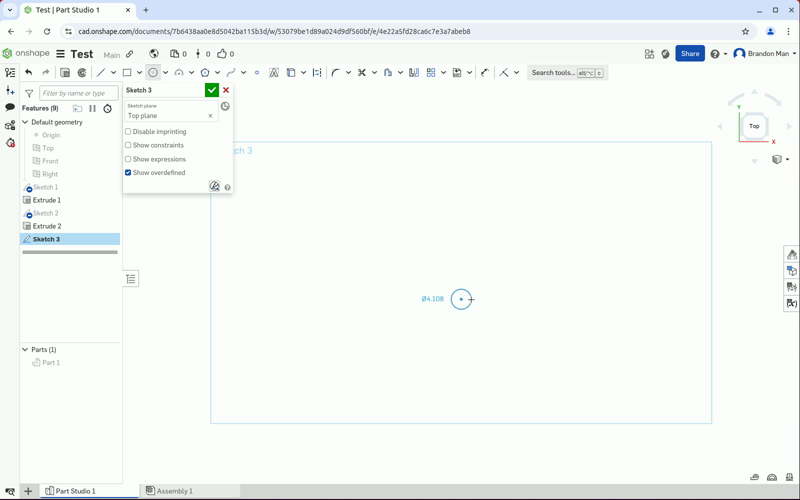
click(471, 299)
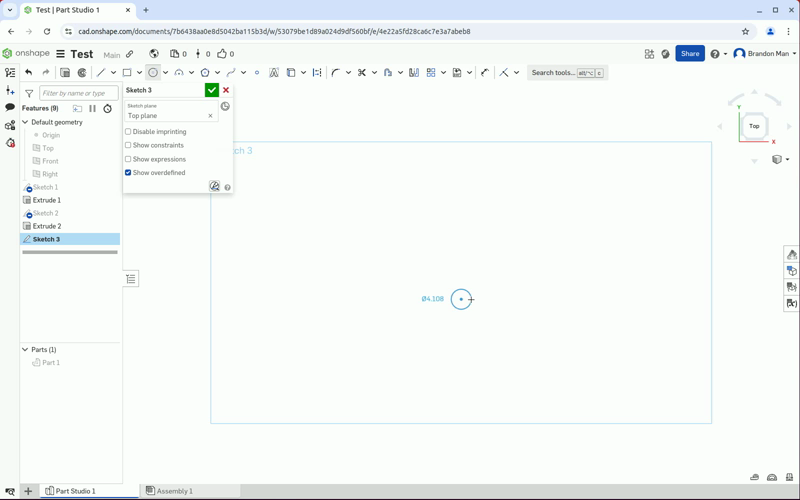
key(esc)
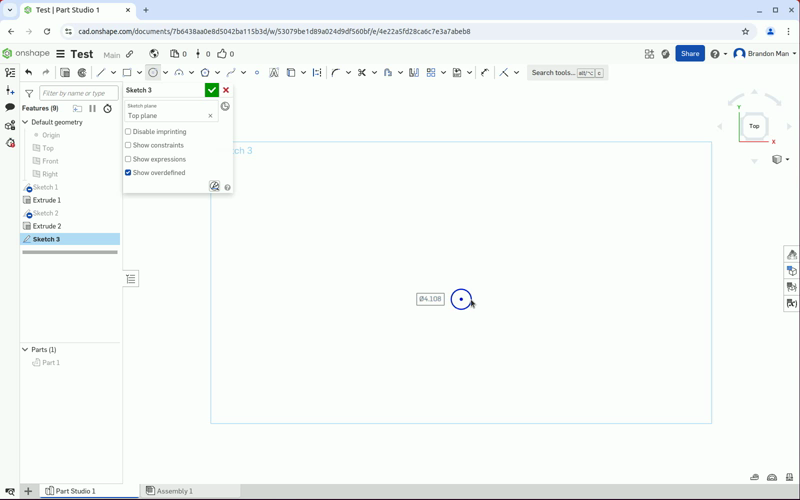
mouse_move(466, 294)
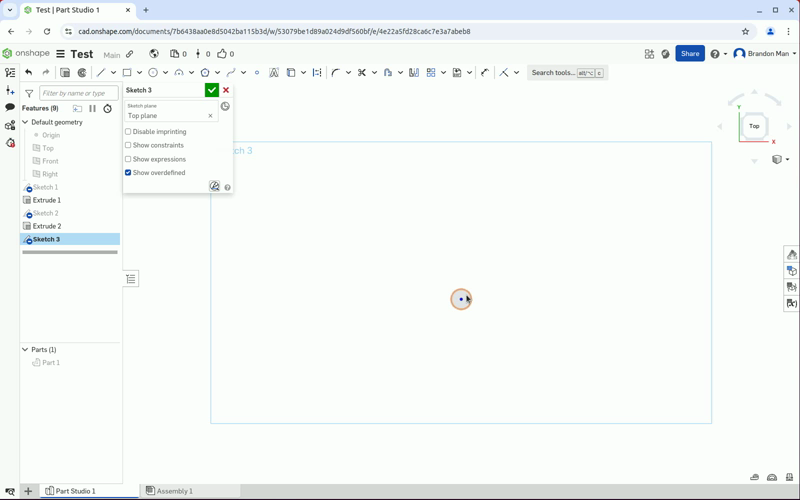
scroll(6)
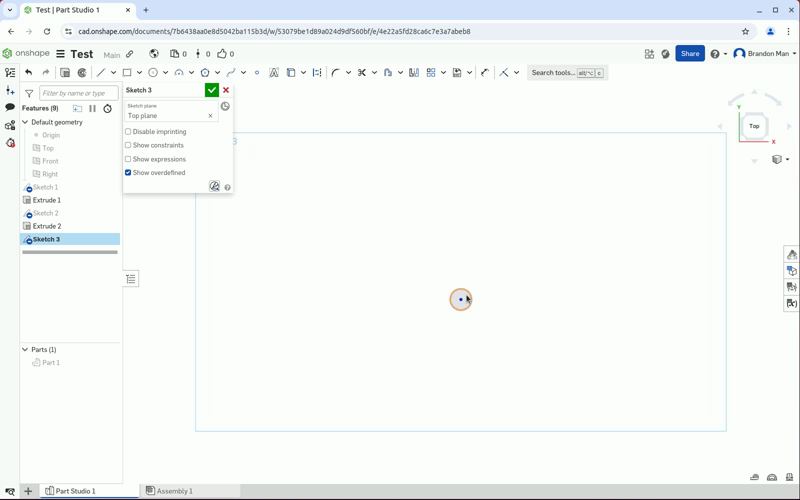
scroll(6)
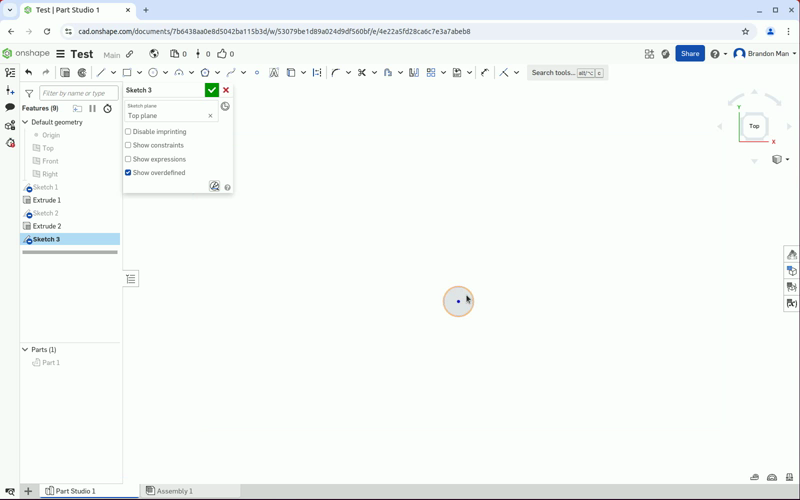
scroll(6)
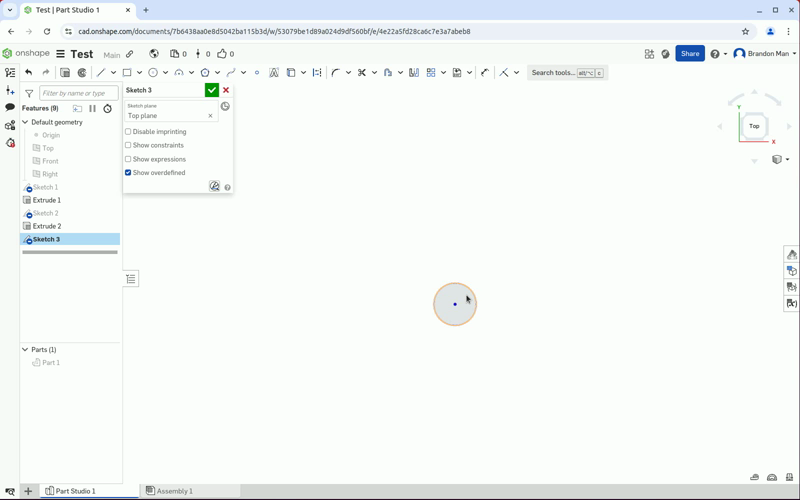
scroll(6)
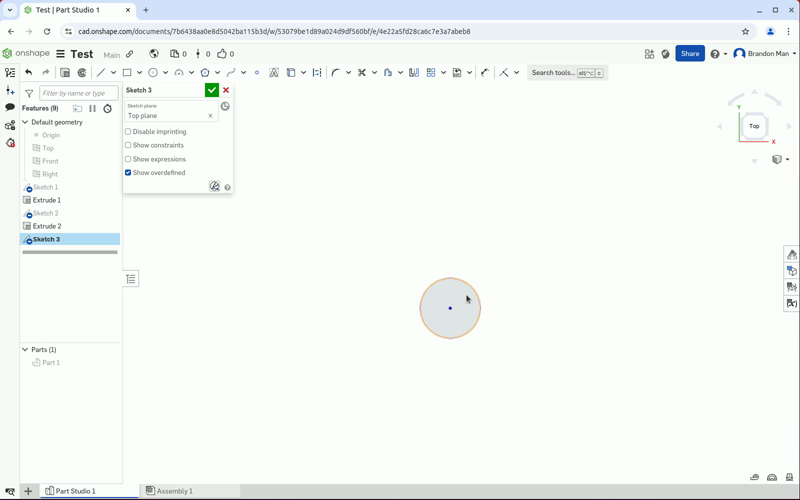
scroll(6)
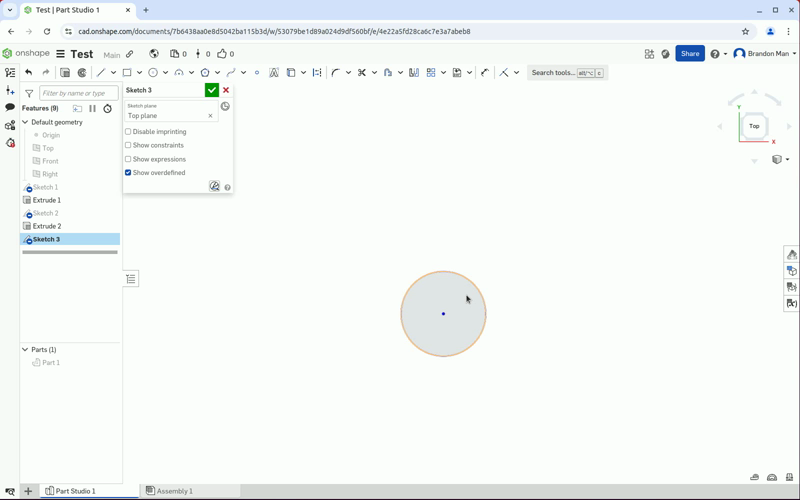
scroll(6)
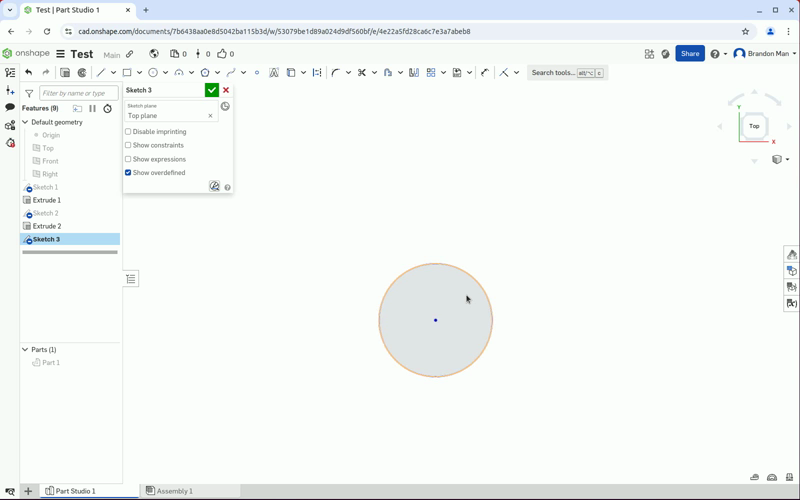
scroll(6)
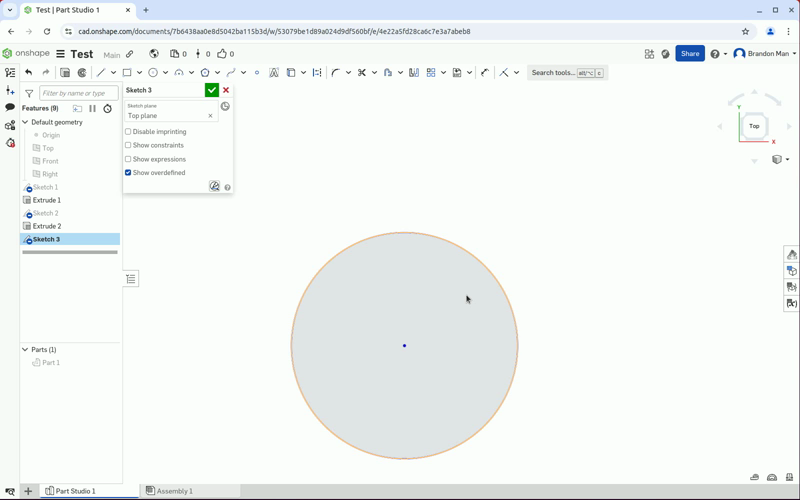
click(466, 294)
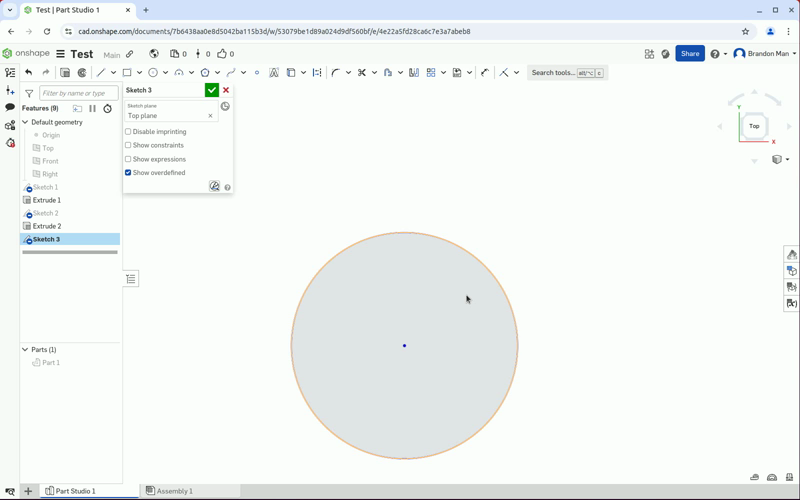
scroll(-6)
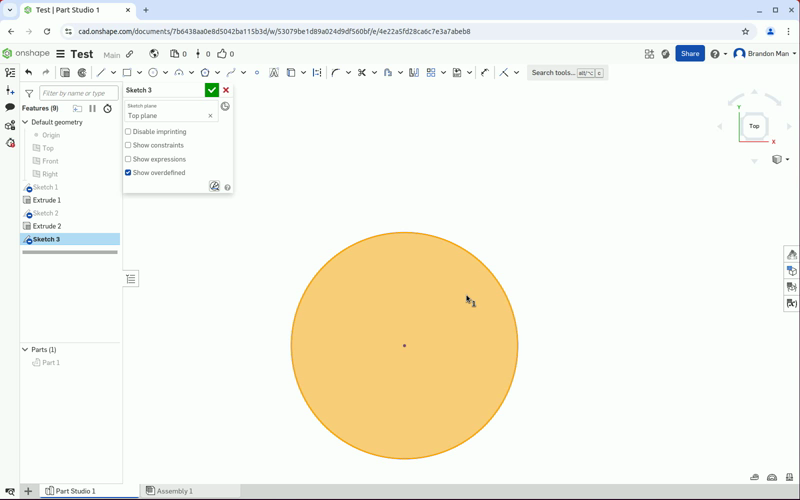
scroll(-6)
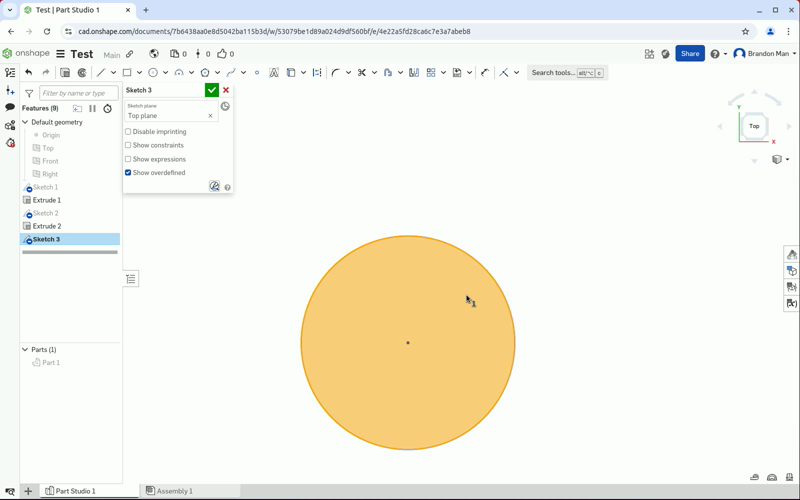
scroll(-6)
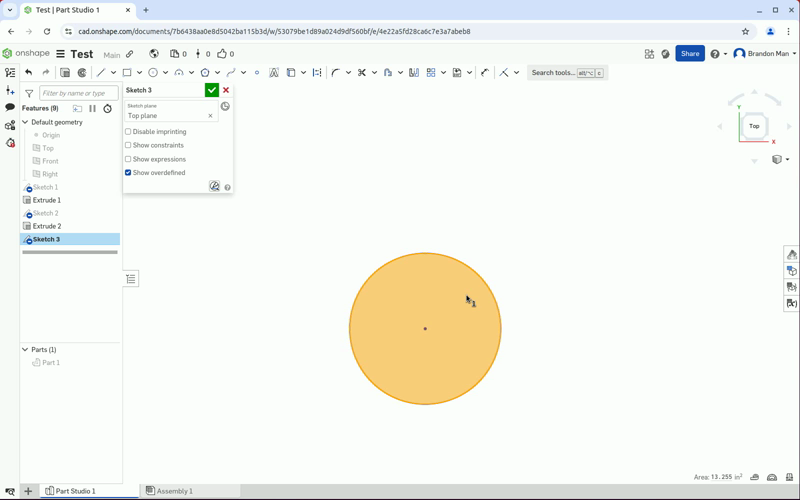
scroll(-6)
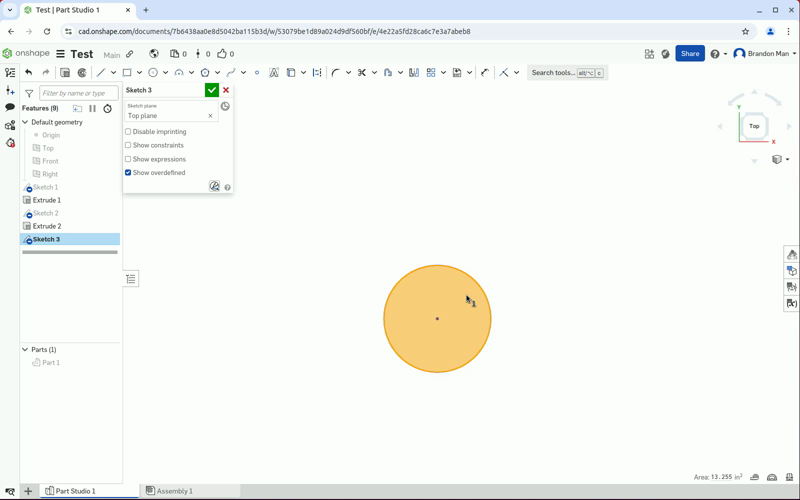
scroll(-6)
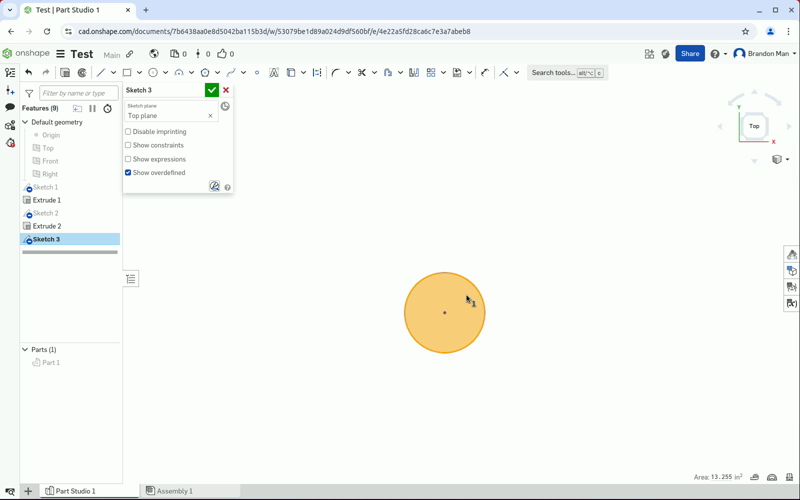
scroll(-6)
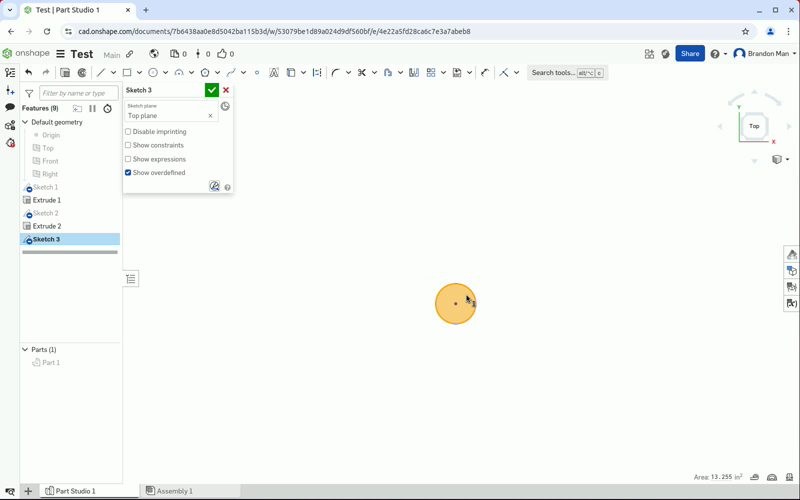
scroll(-6)
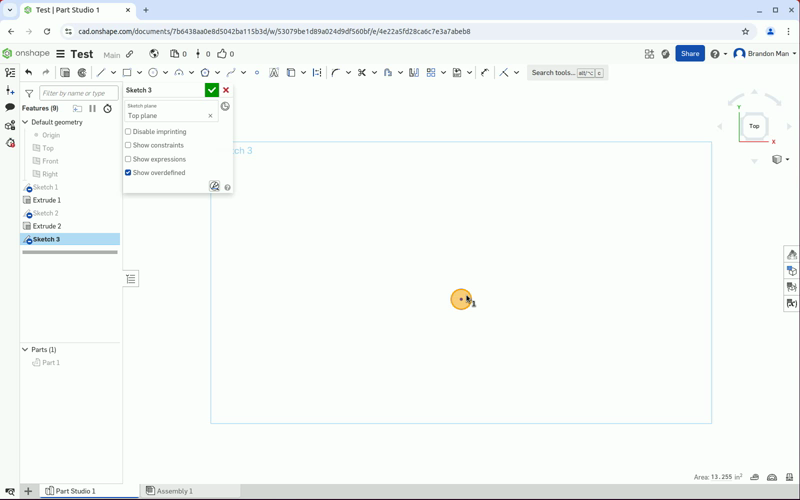
mouse_move(73, 352)
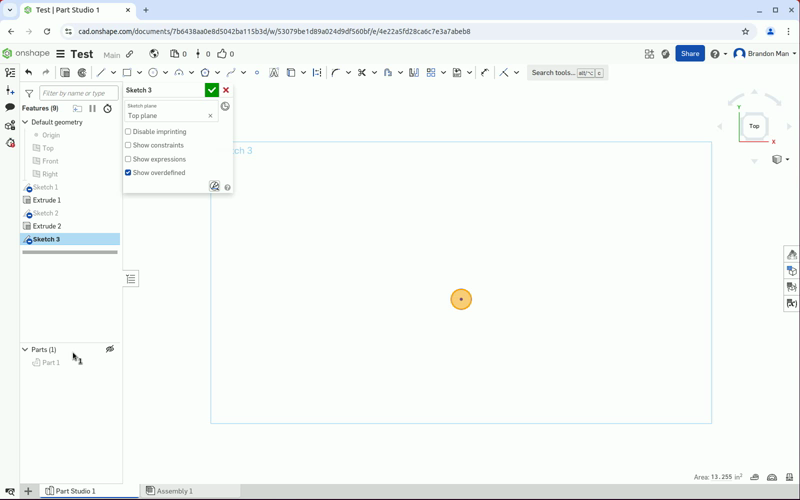
key(shift+y)
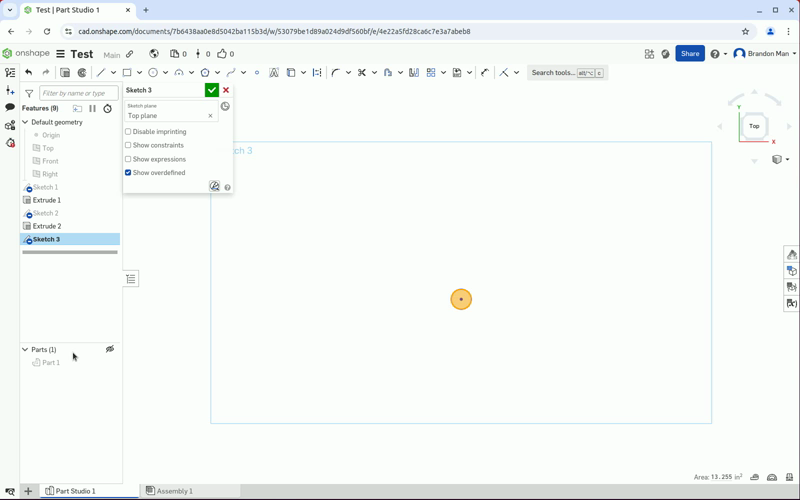
key(shift+e)
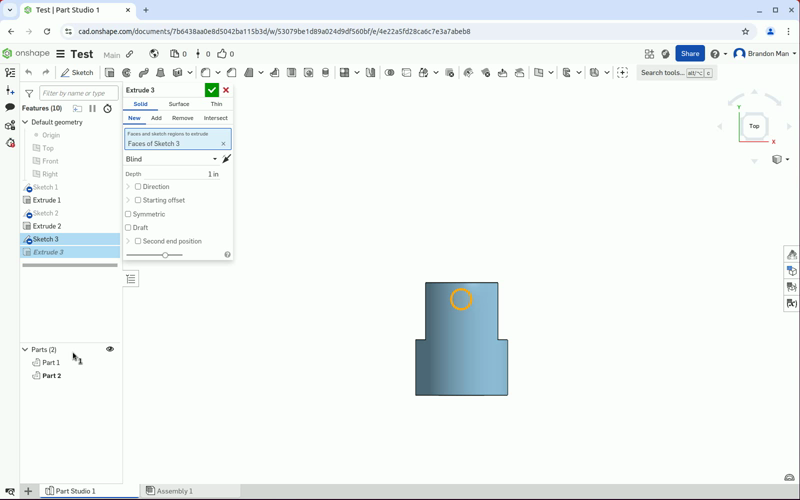
mouse_move(143, 106)
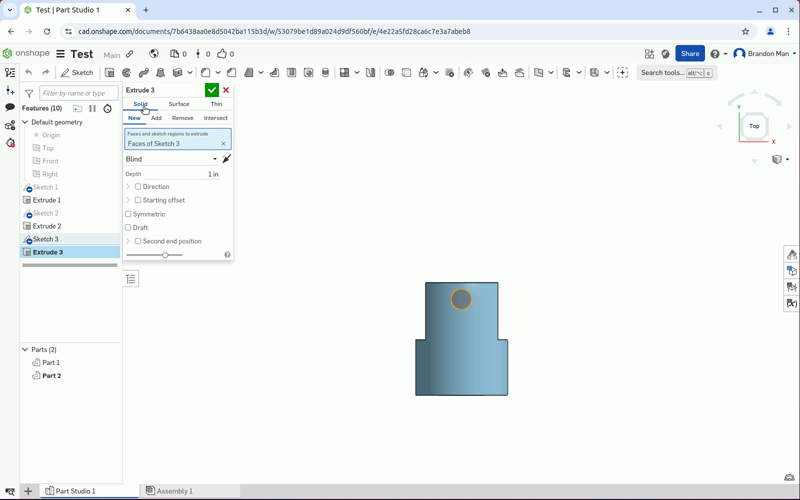
click(143, 106)
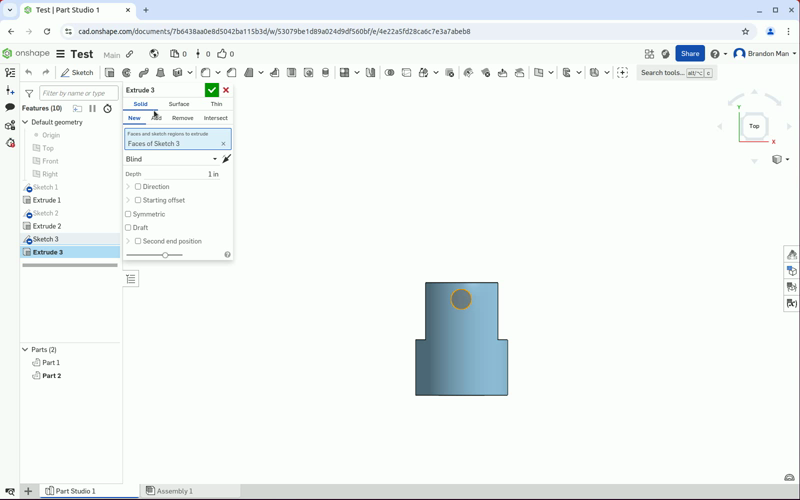
mouse_move(186, 120)
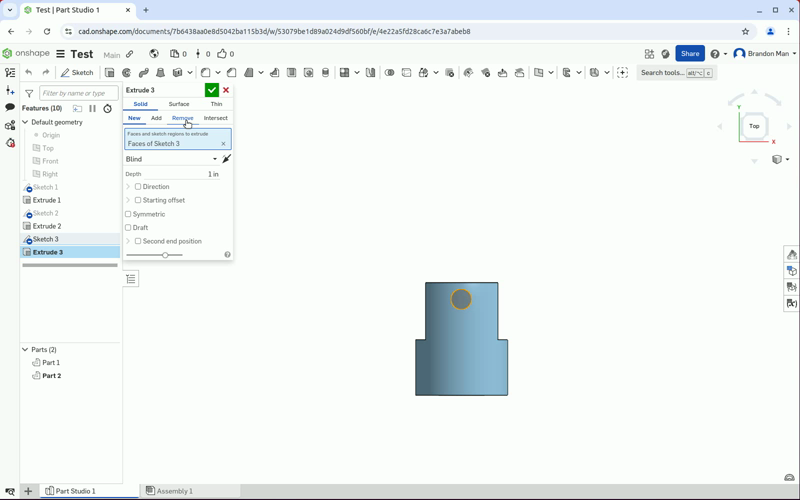
click(186, 120)
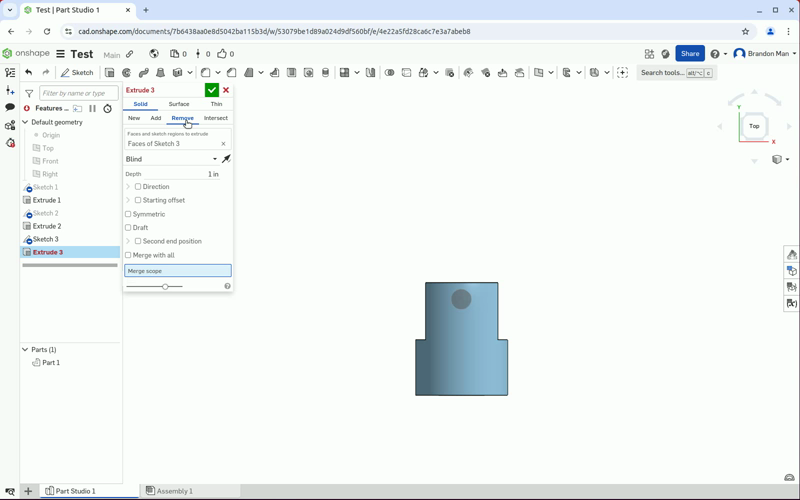
key(tab, 4)
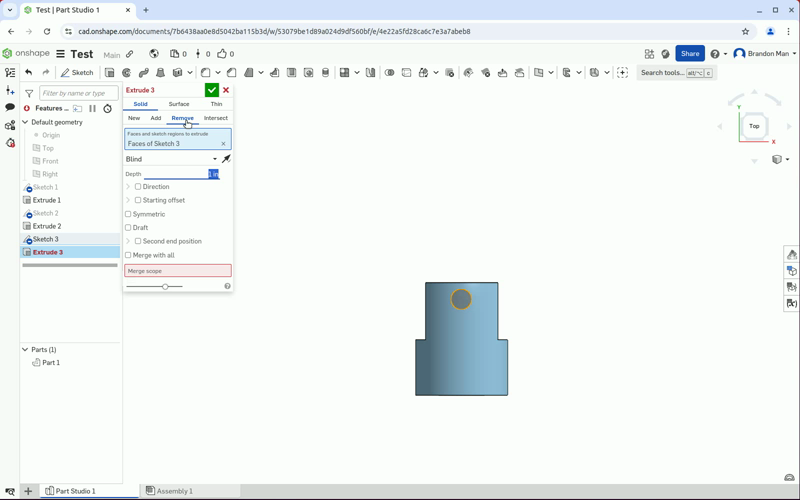
text(19.256)
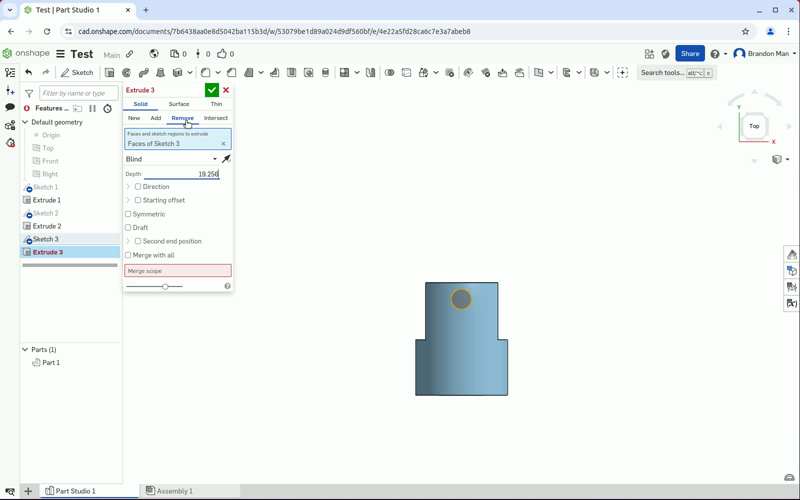
key(tab, 3)
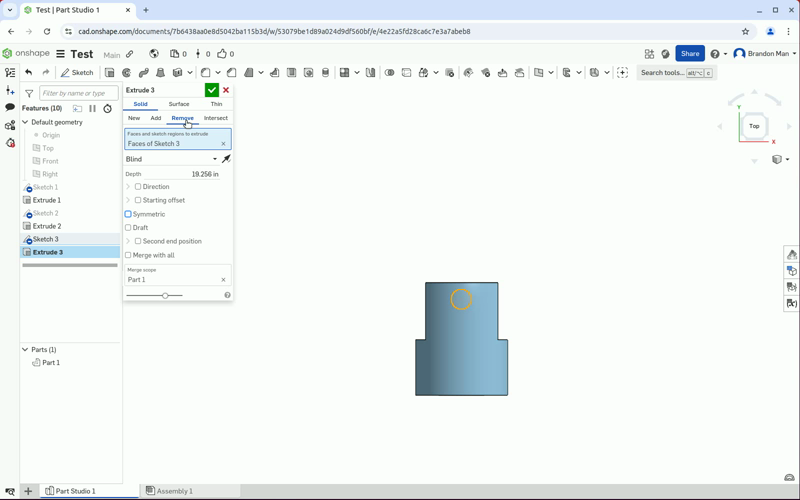
key(space)
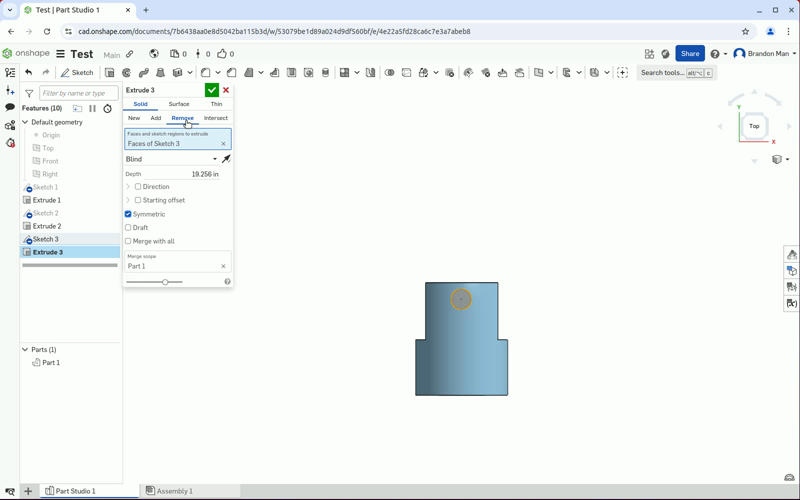
key(tab, 2)
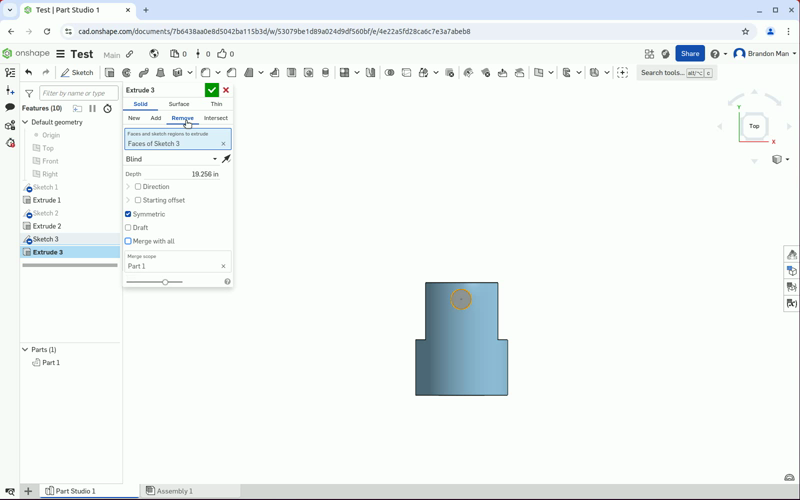
key(space)
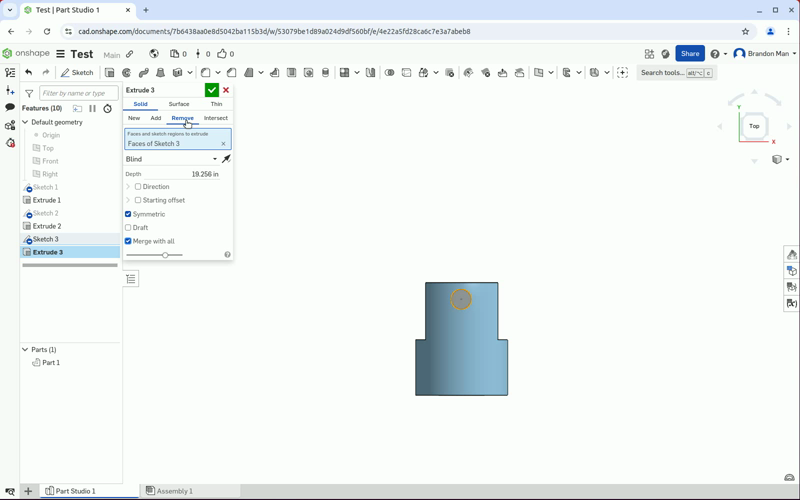
key(enter)
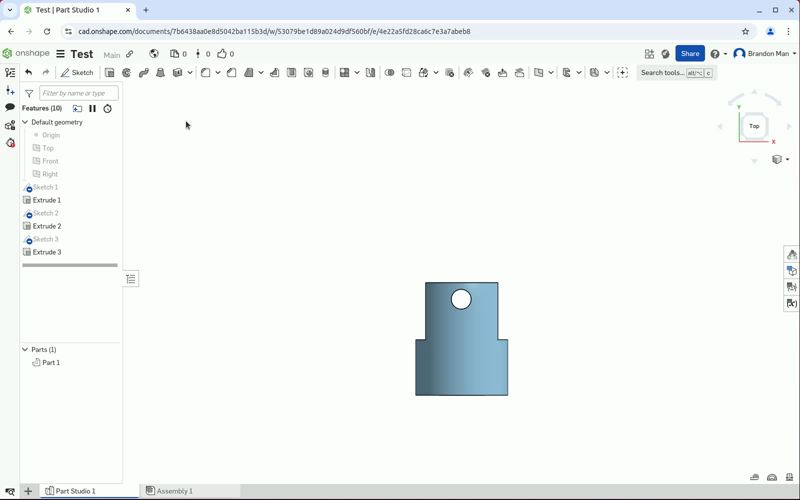
key(shift+h)
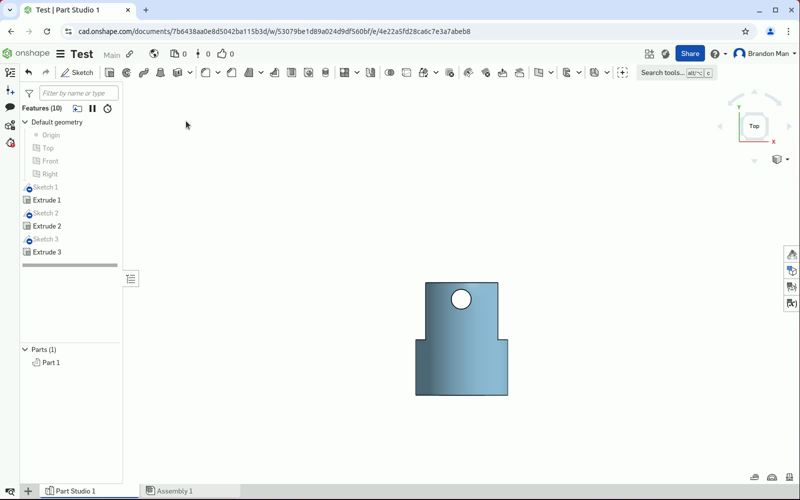
key(shift+h)
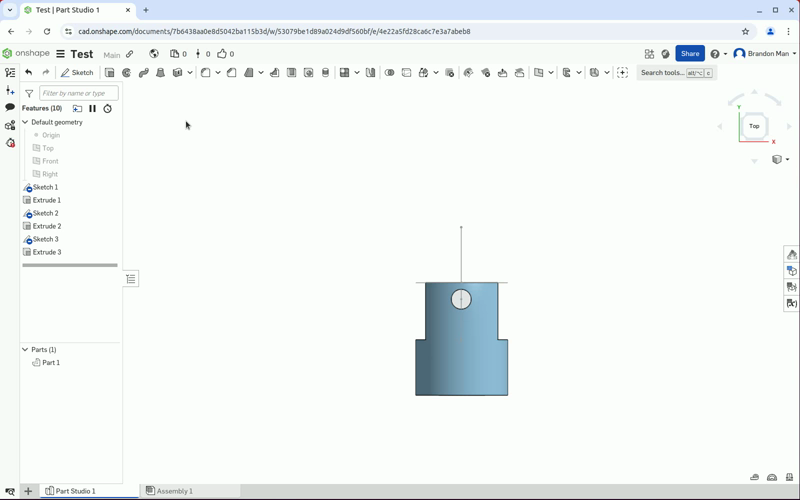
key(shift+7)
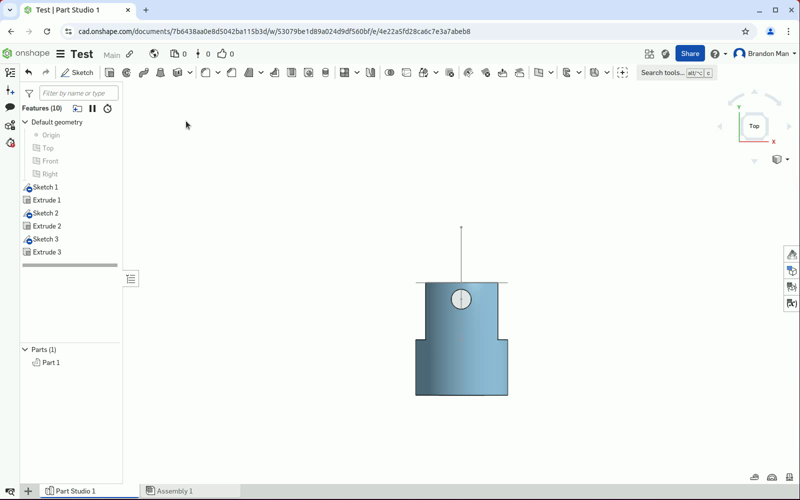
key(up, 3)
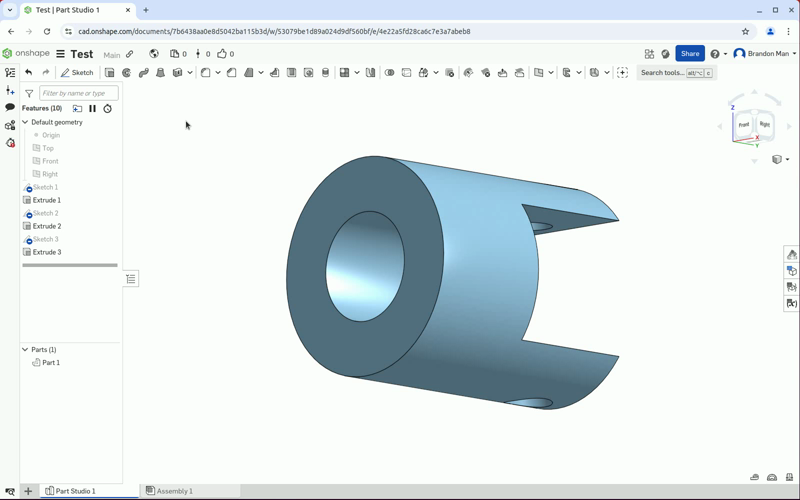
key(left, 3)
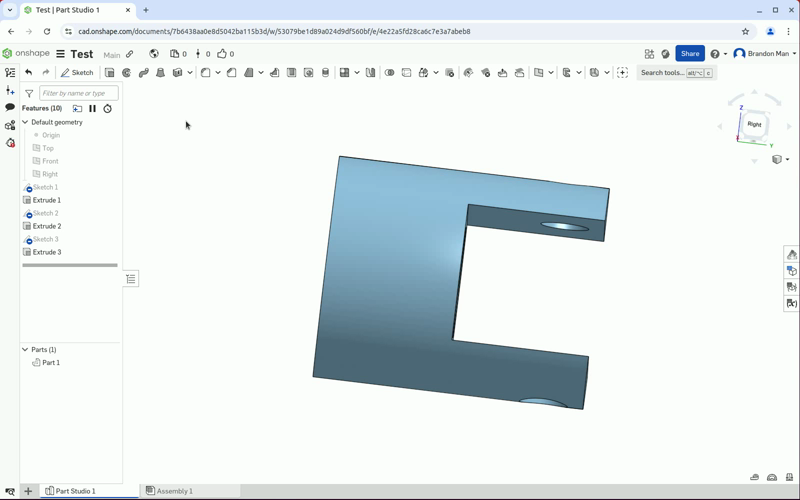
key(right, 3)
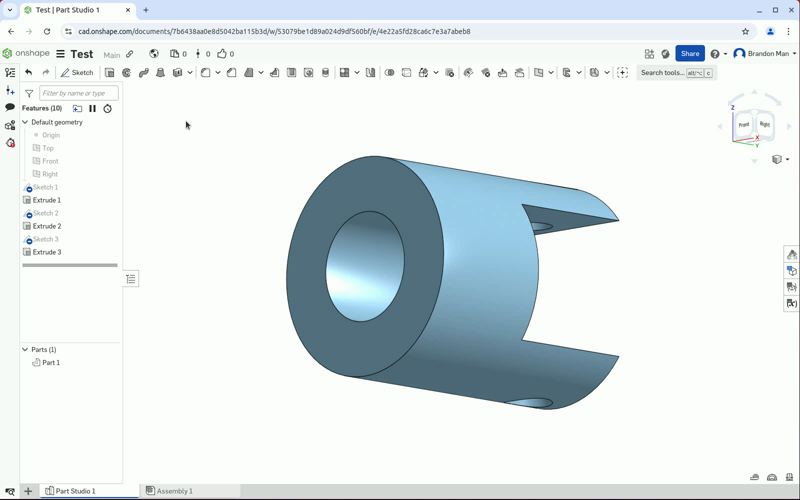
key(down, 3)
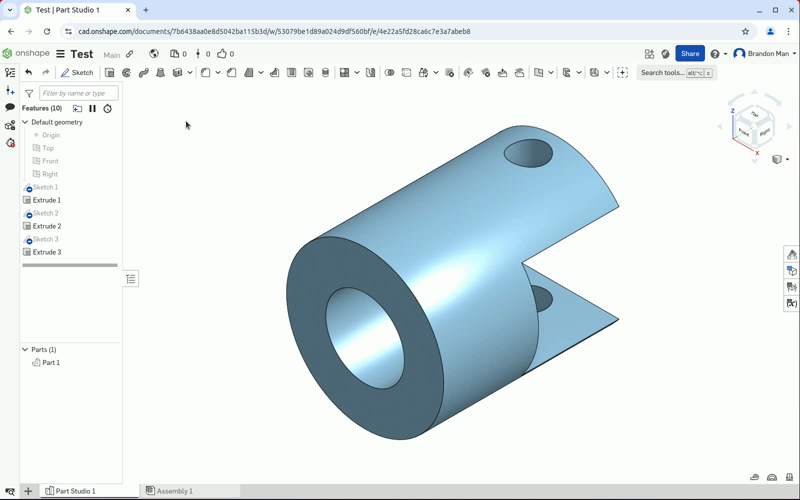
mouse_move(73, 189)
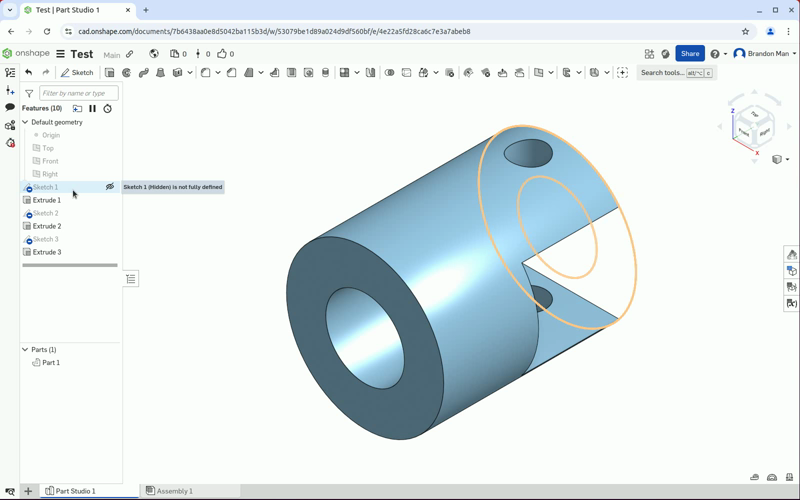
click(73, 189)